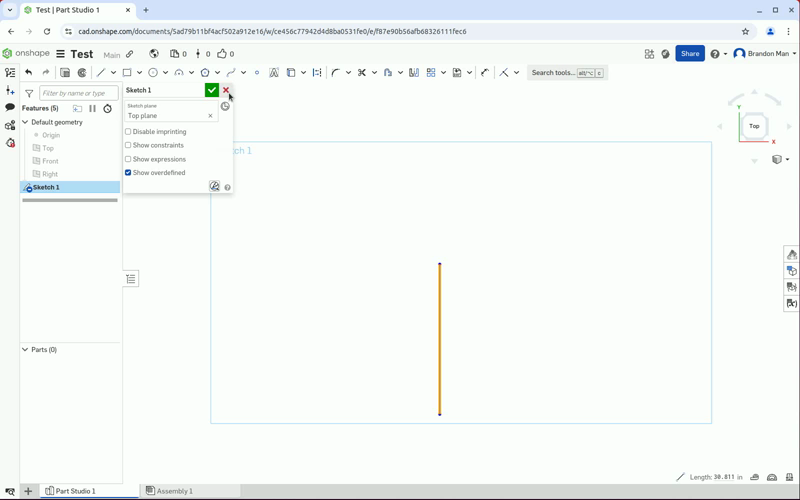
key(shift+h)
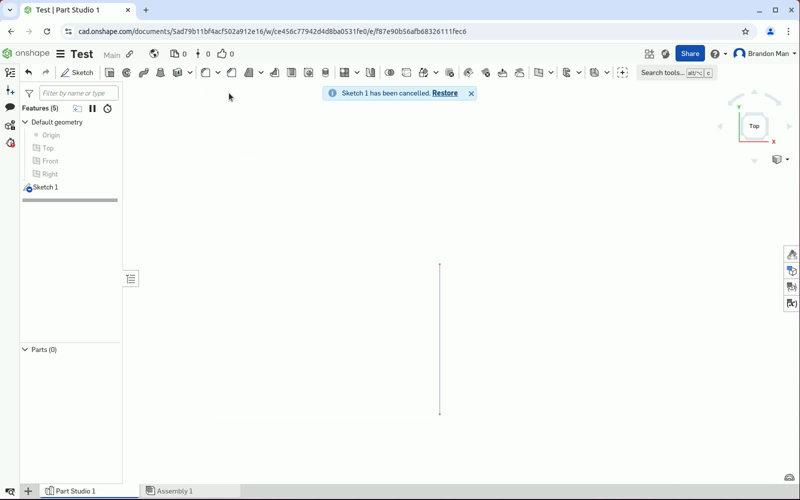
key(shift+s)
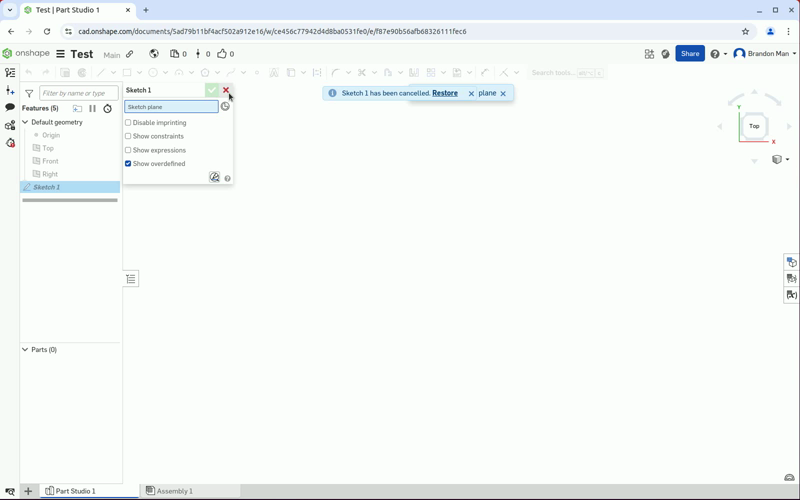
mouse_move(73, 150)
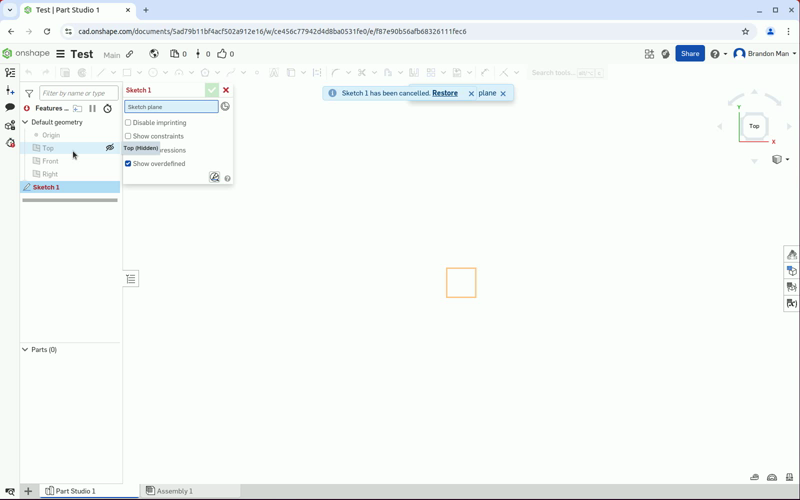
click(73, 150)
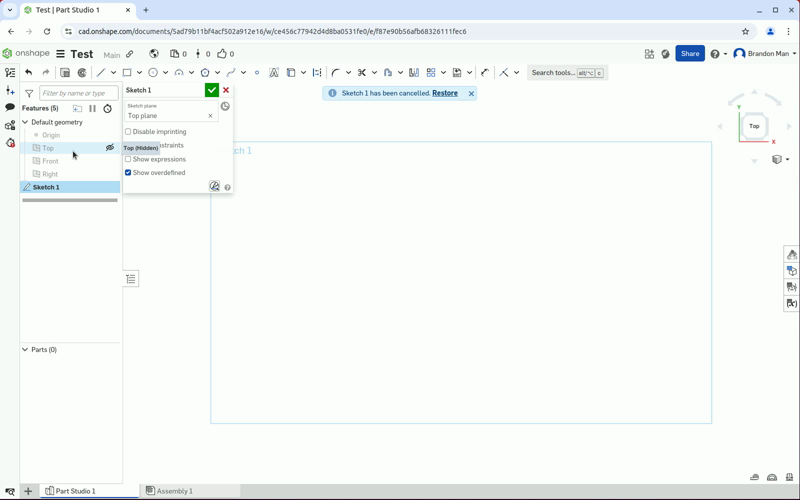
mouse_move(73, 352)
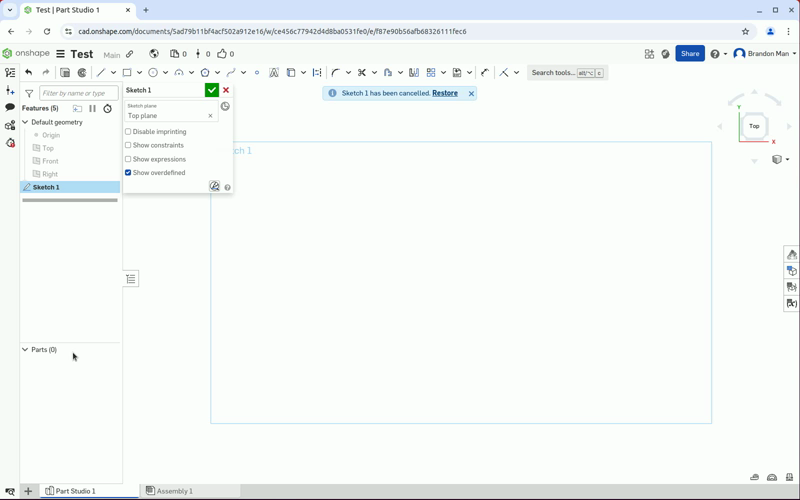
key(y)
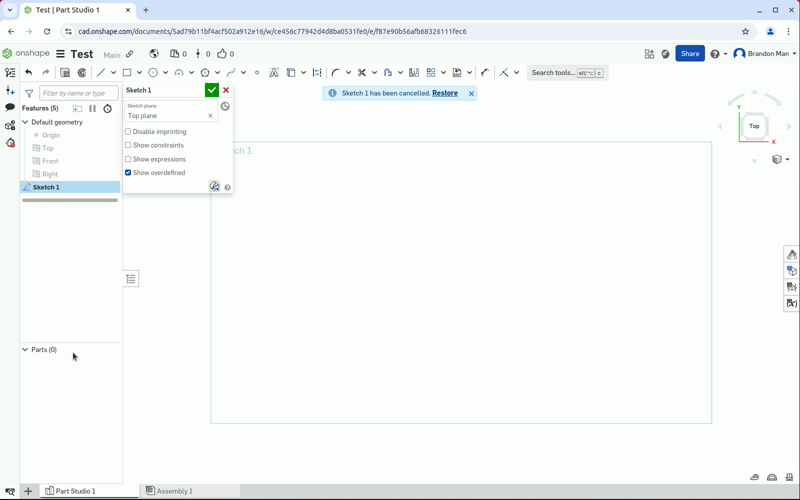
key(l)
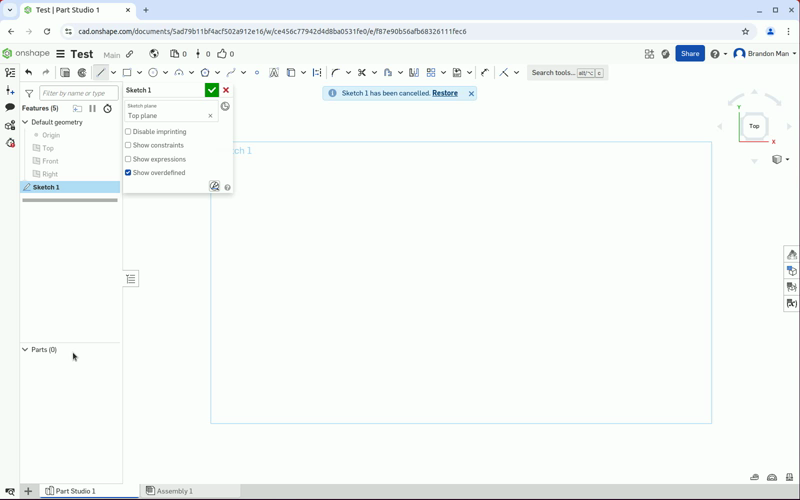
key_down(shift)
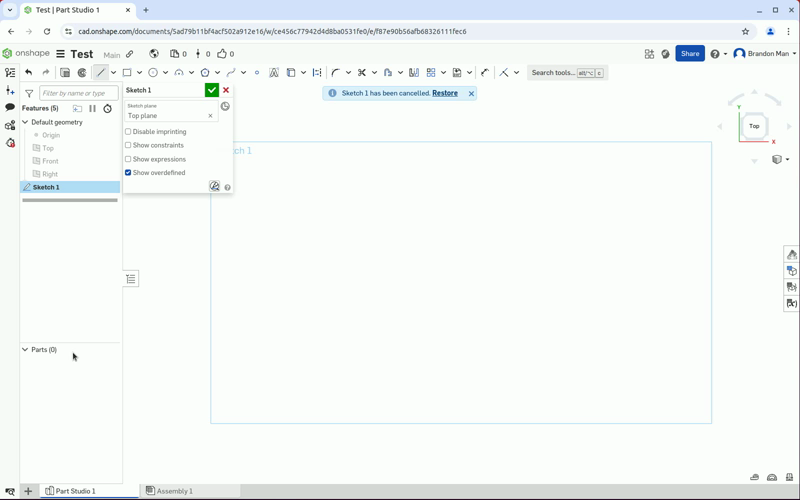
mouse_move(348, 320)
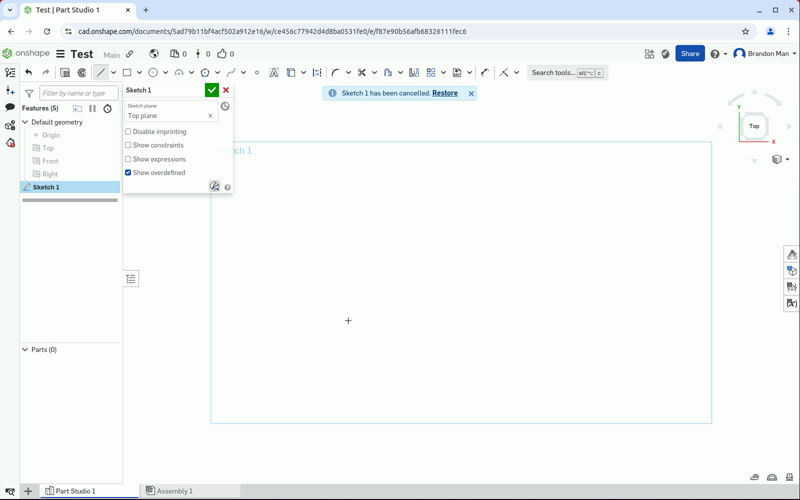
click(348, 320)
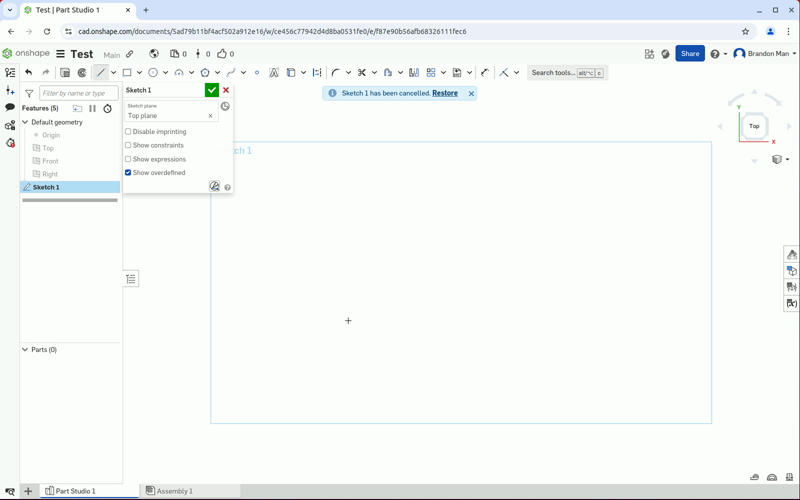
key_up(shift)
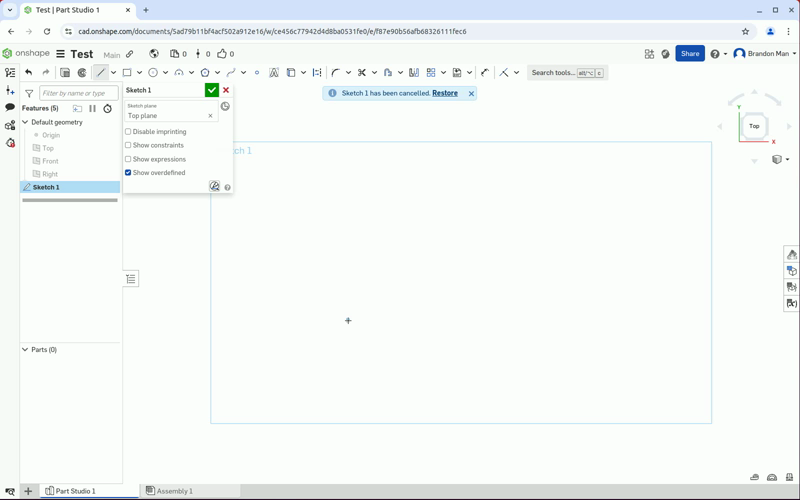
key_down(shift)
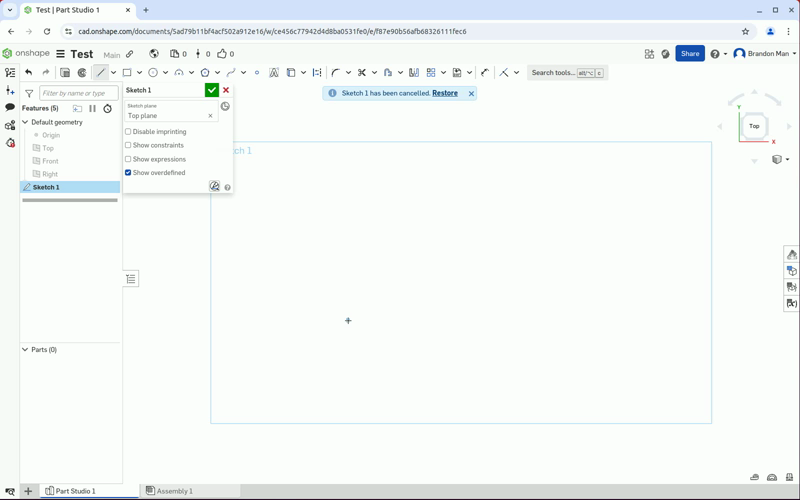
mouse_move(572, 320)
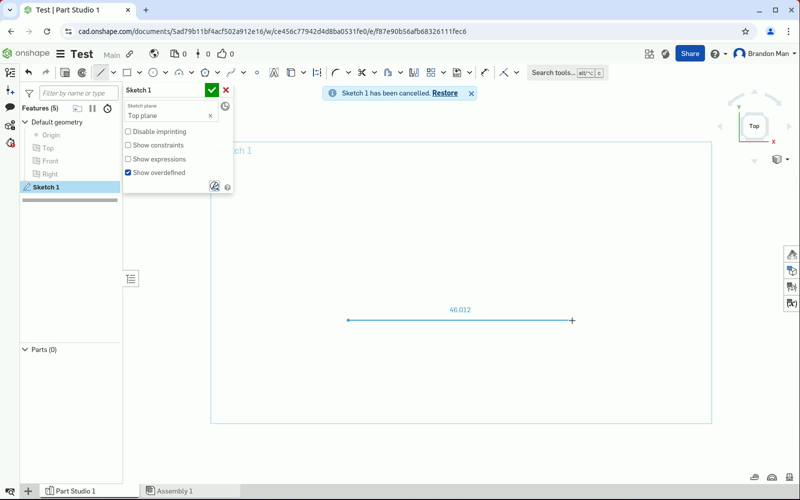
click(572, 320)
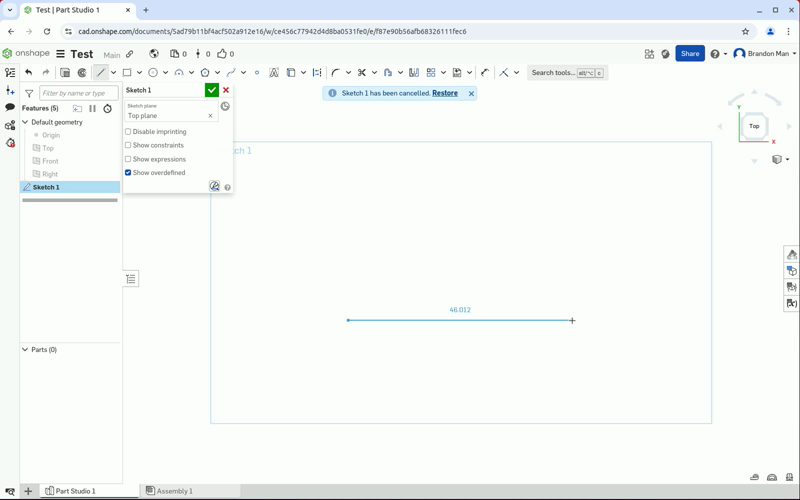
key_up(shift)
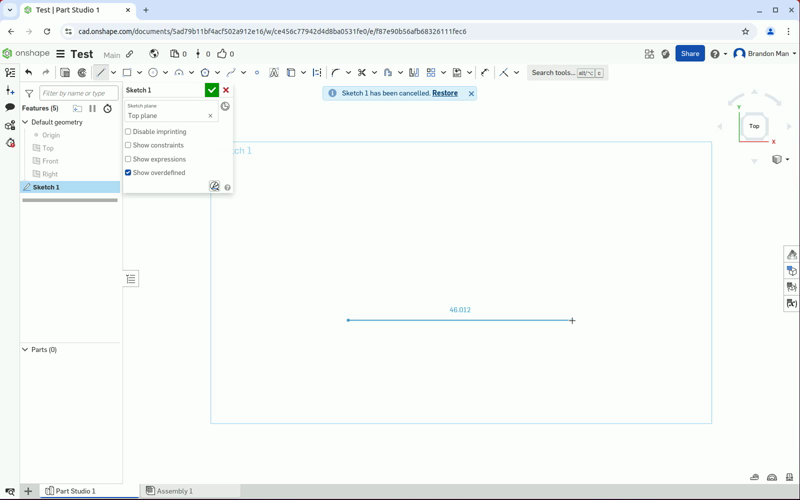
key_down(shift)
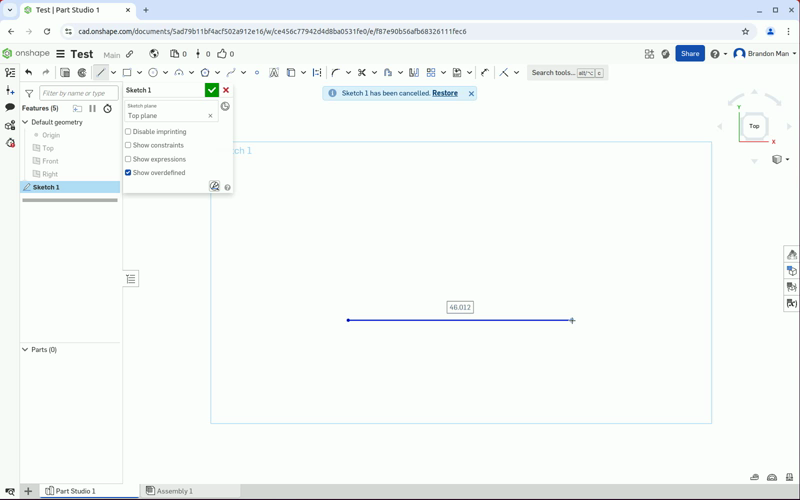
mouse_move(572, 245)
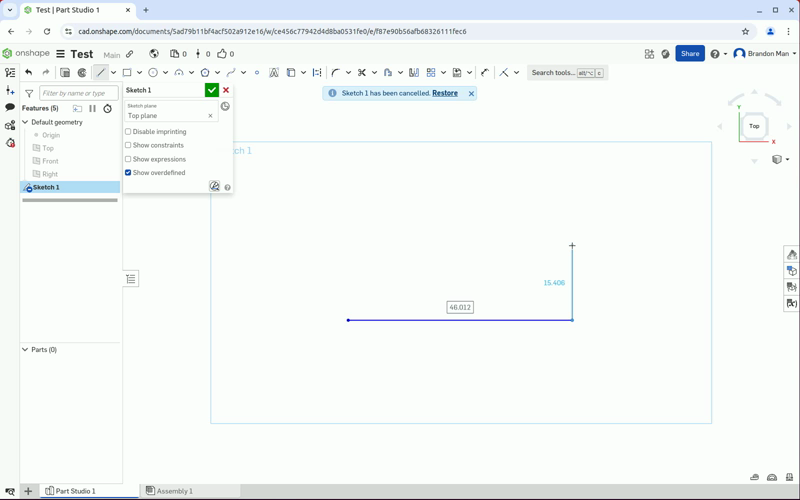
click(572, 245)
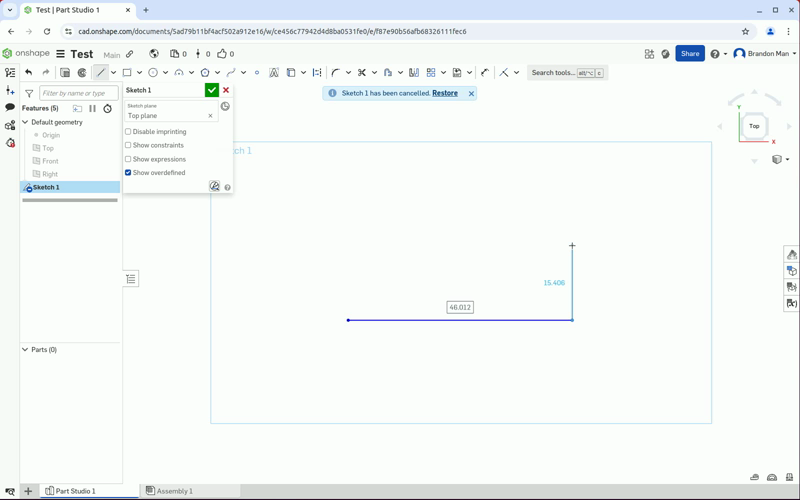
key_up(shift)
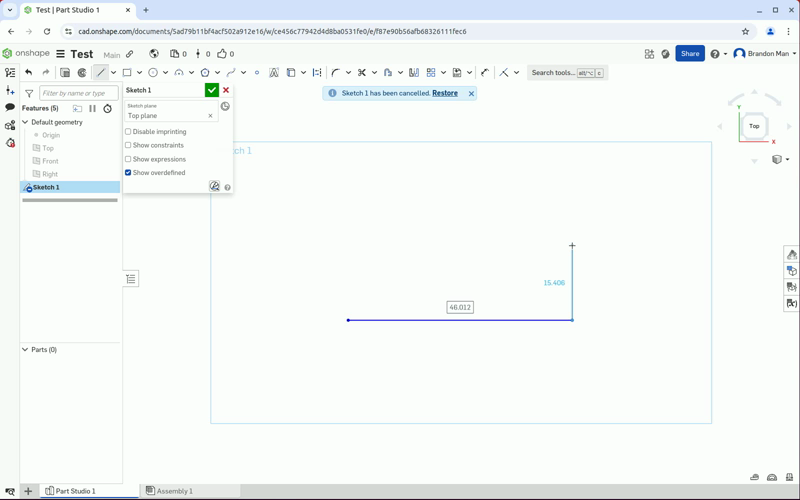
key_down(shift)
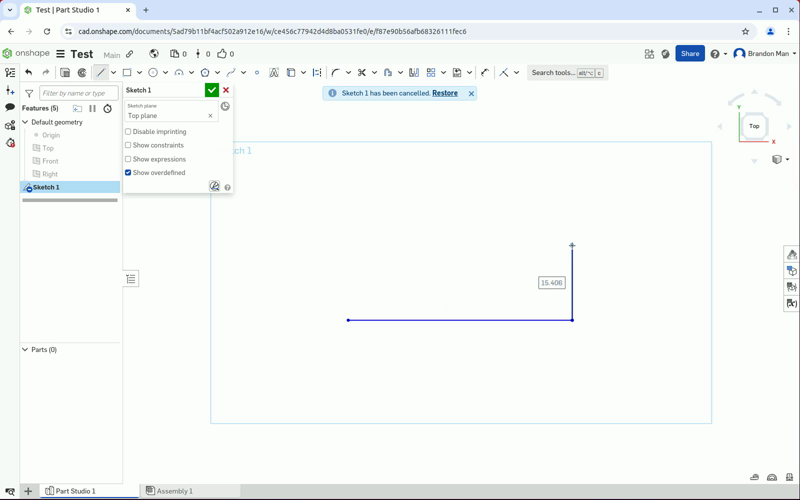
mouse_move(348, 245)
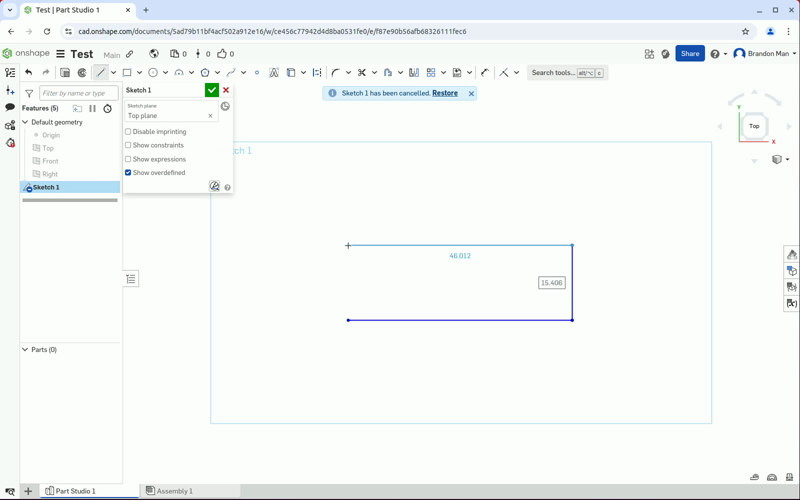
click(348, 245)
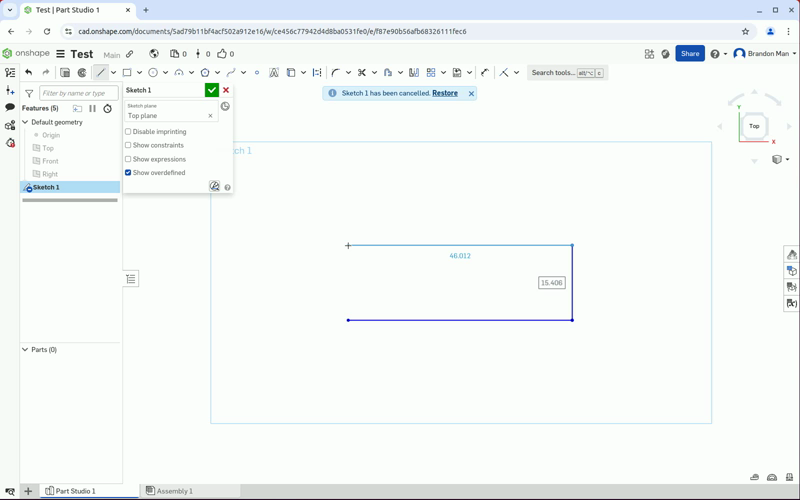
key_up(shift)
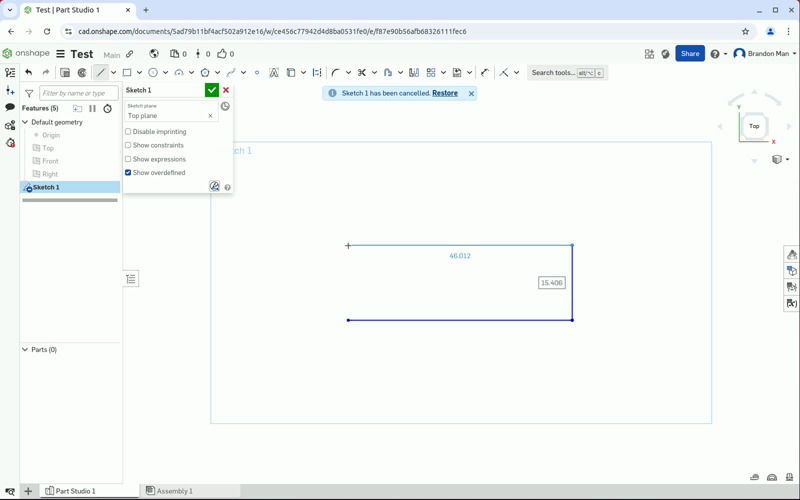
key_down(shift)
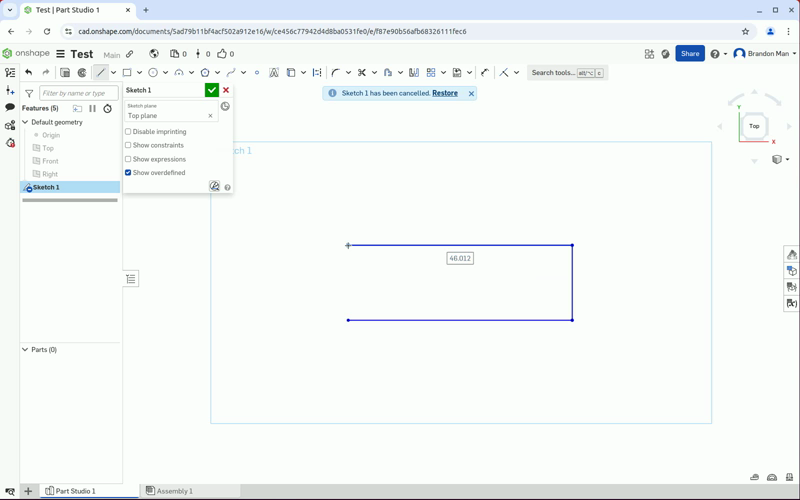
mouse_move(348, 320)
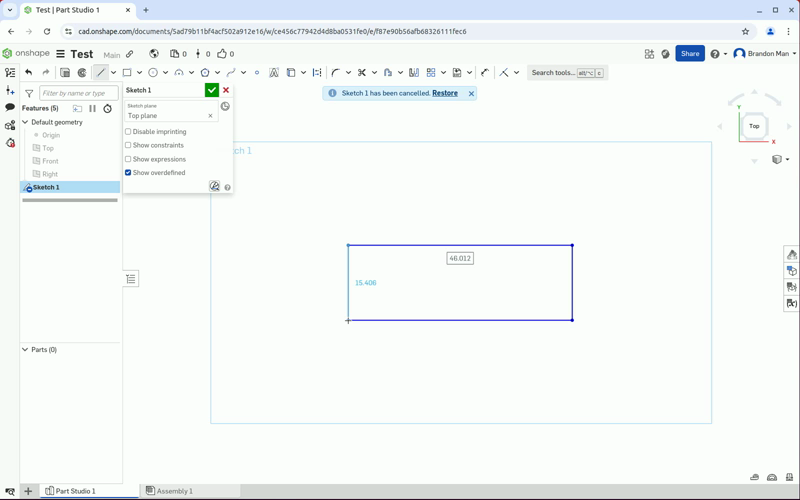
key_up(shift)
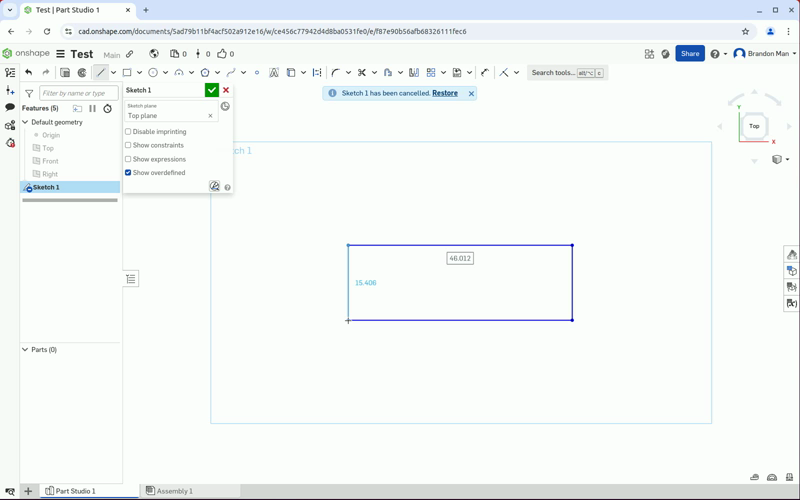
click(348, 320)
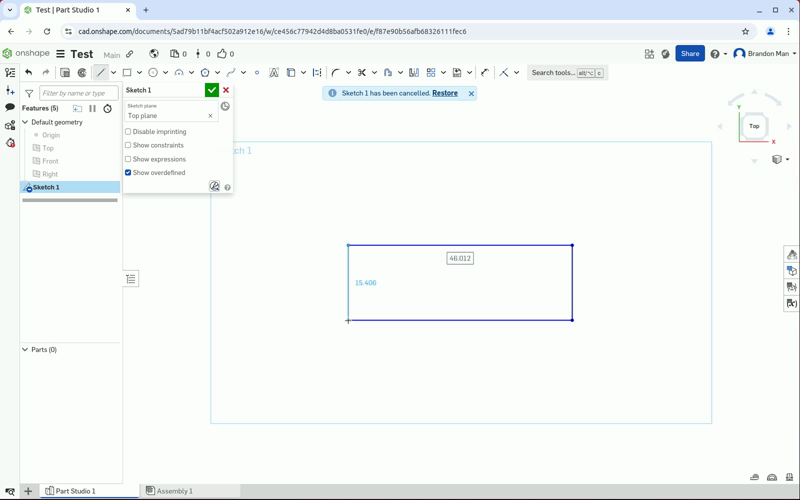
key(esc)
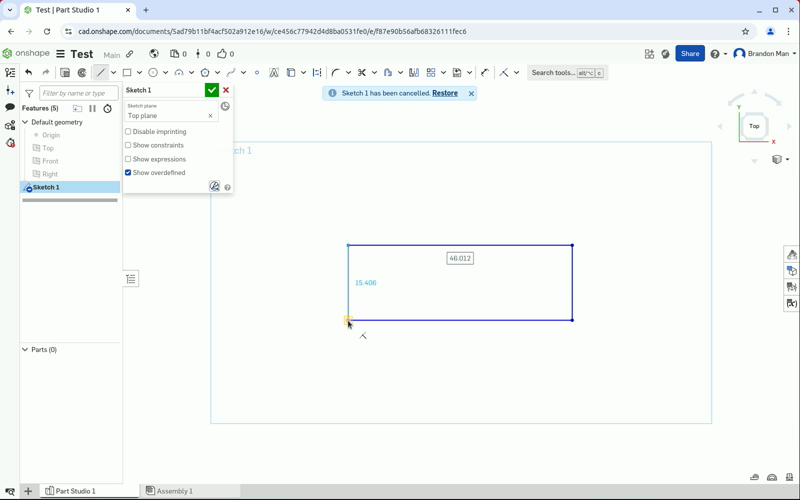
mouse_move(541, 275)
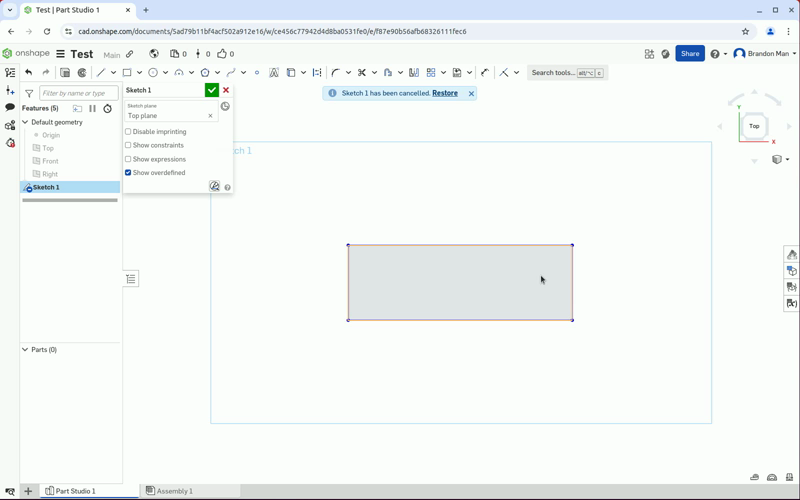
click(541, 275)
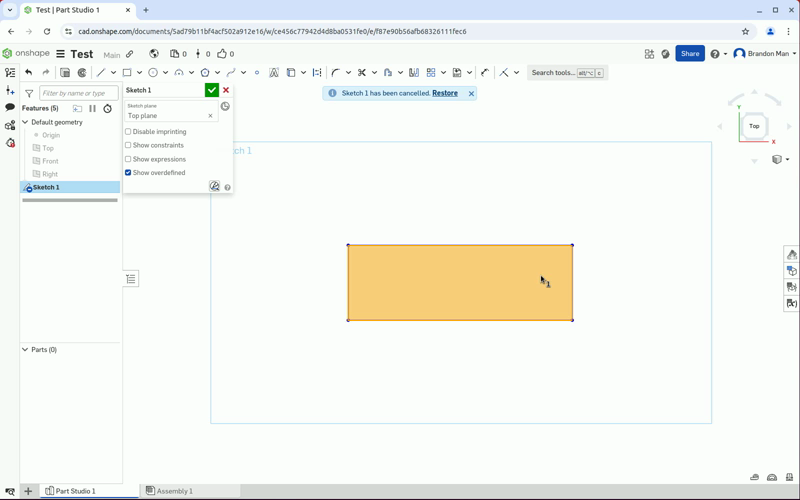
mouse_move(73, 352)
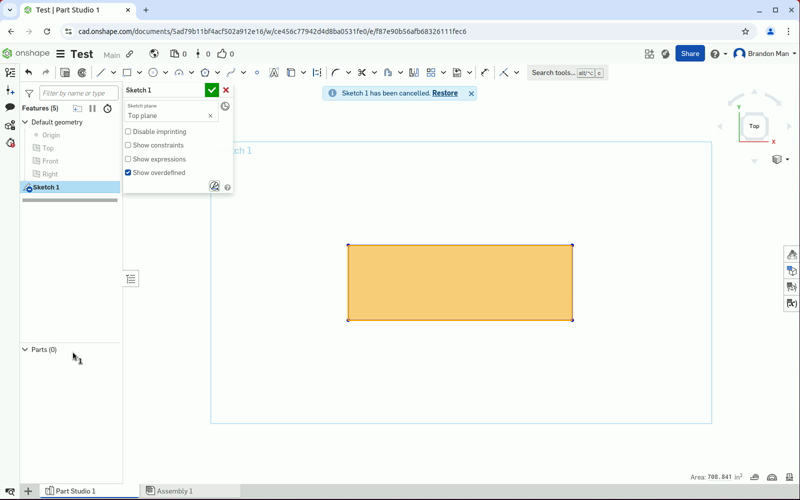
key(shift+y)
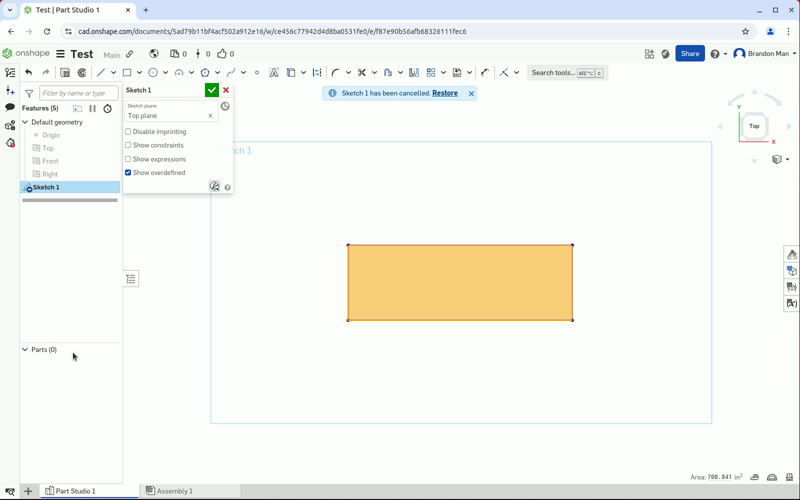
key(shift+e)
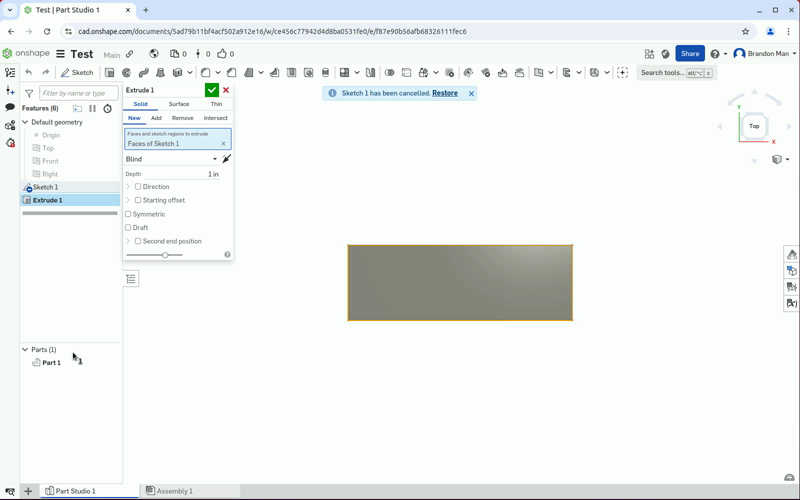
mouse_move(143, 106)
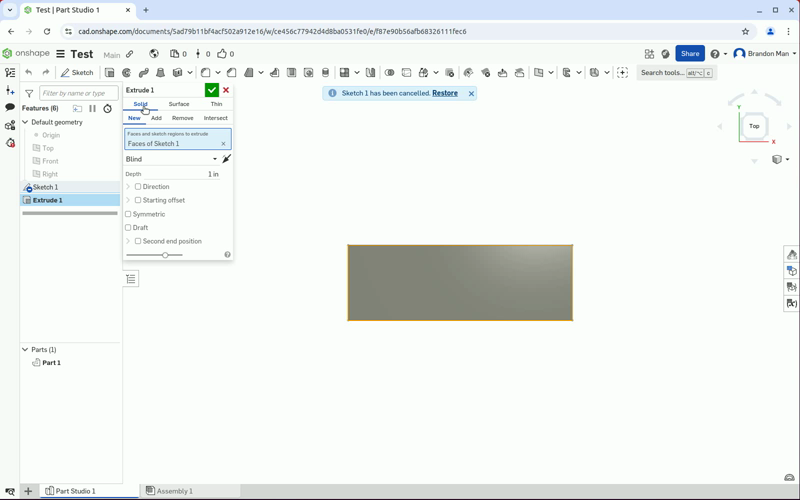
click(143, 106)
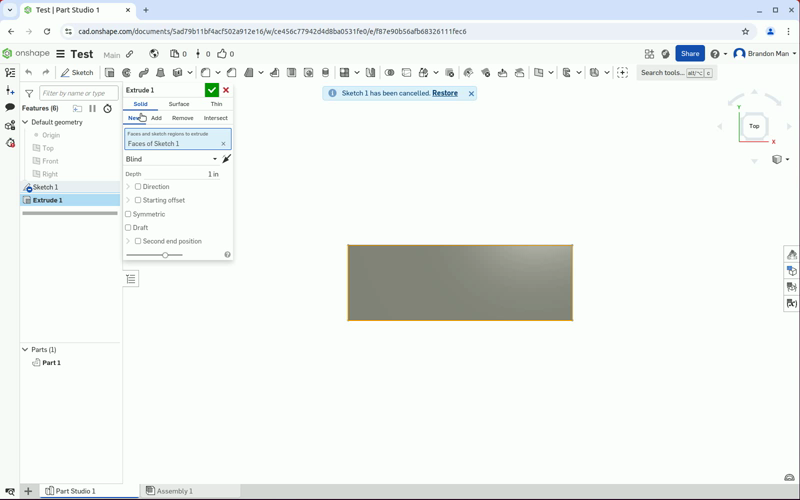
mouse_move(137, 120)
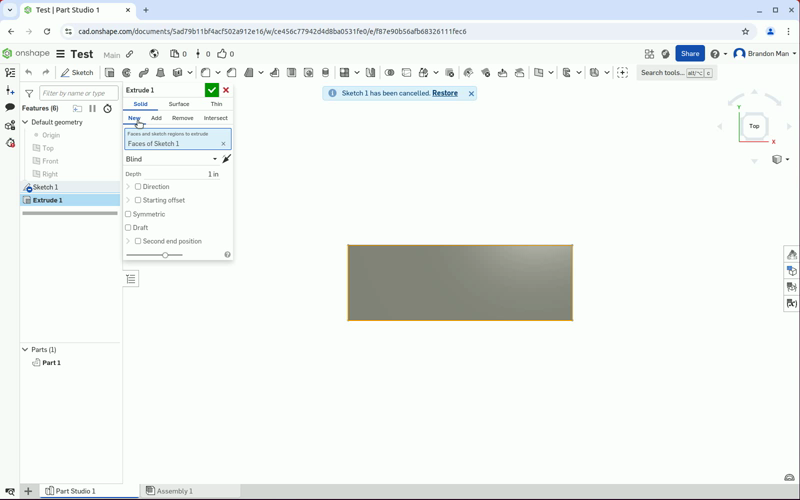
click(137, 120)
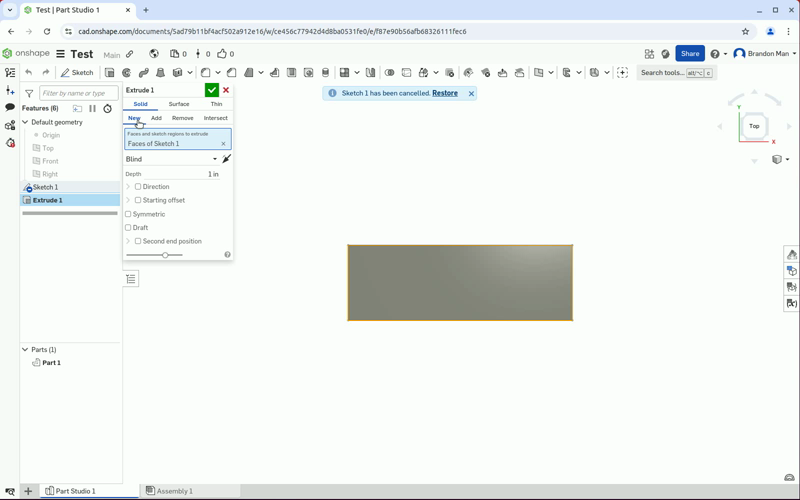
key(tab, 4)
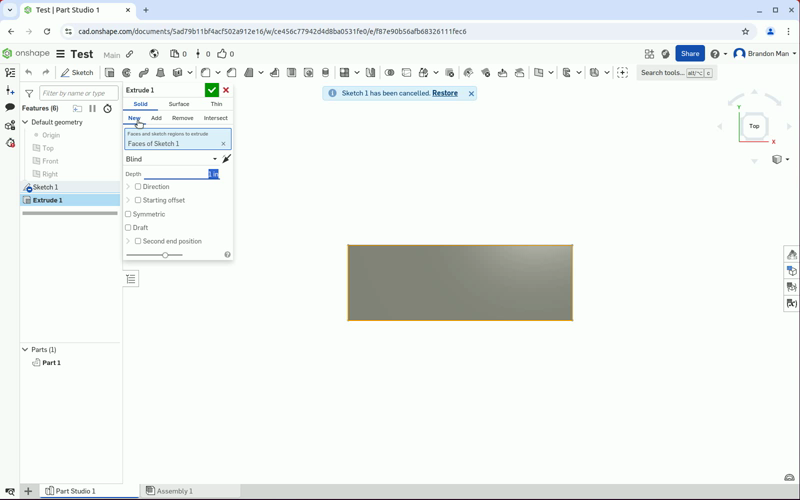
text(13.48)
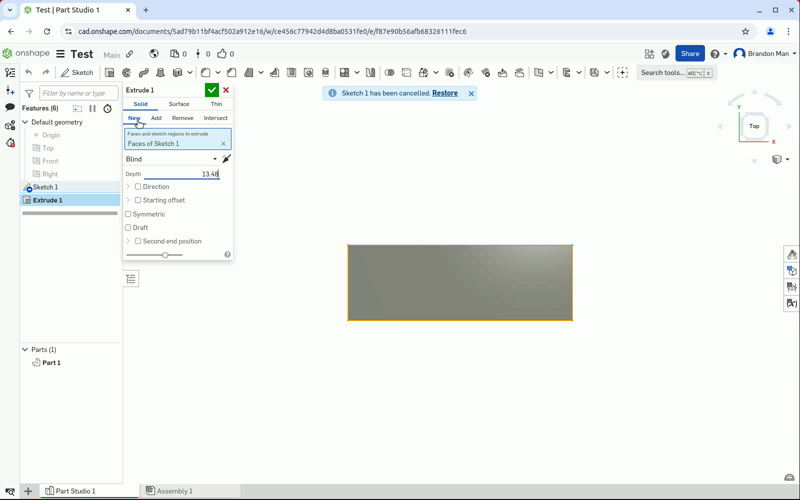
key(enter)
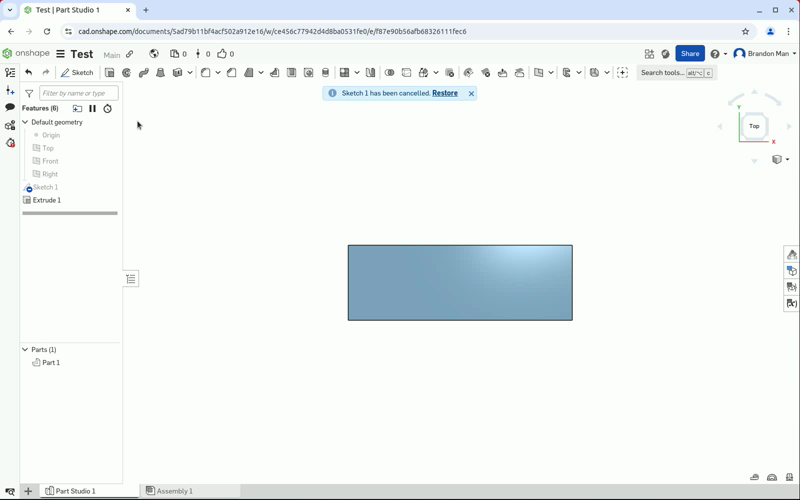
key(shift+h)
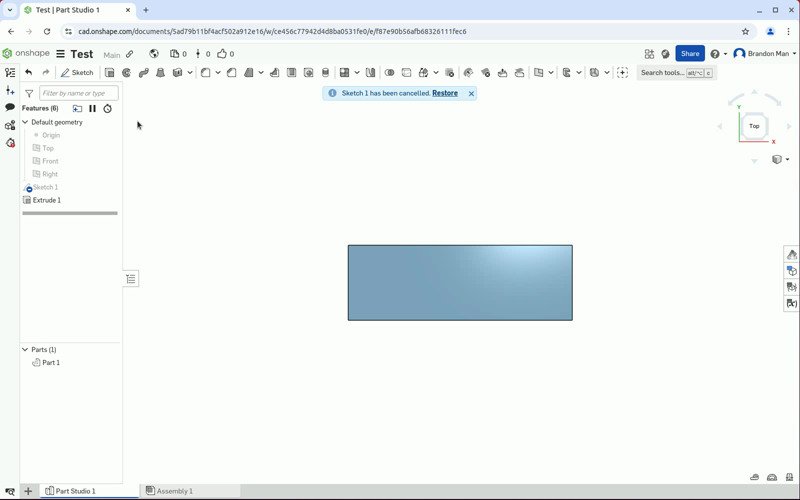
key(shift+h)
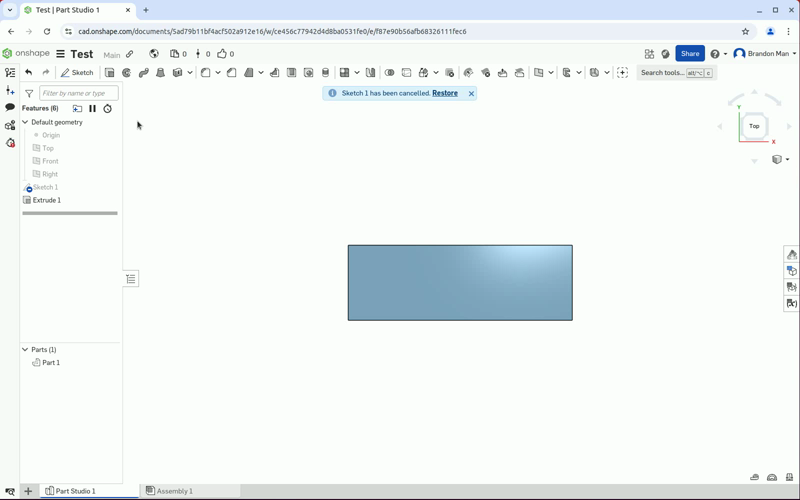
mouse_move(73, 189)
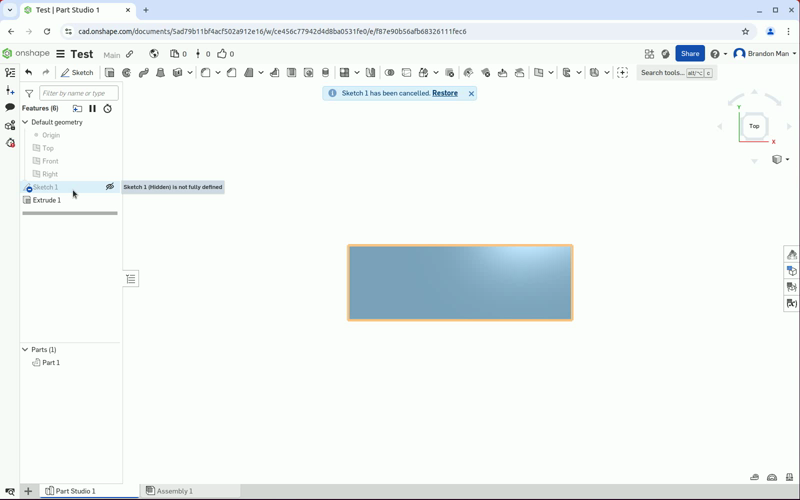
click(73, 189)
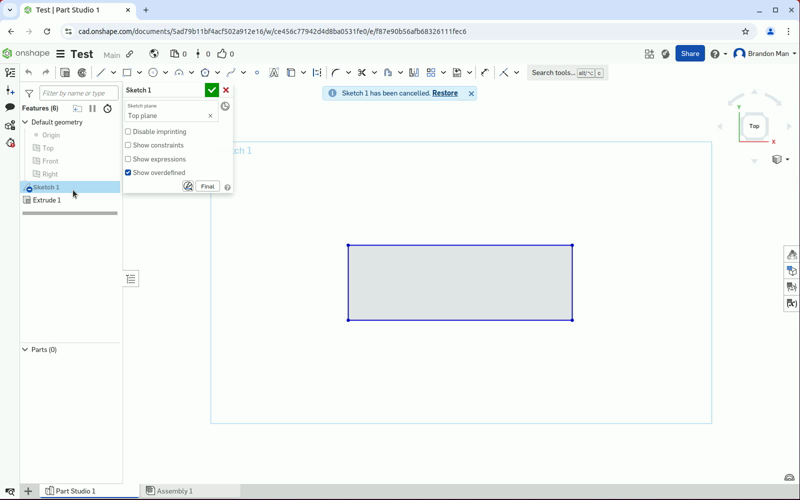
mouse_move(229, 92)
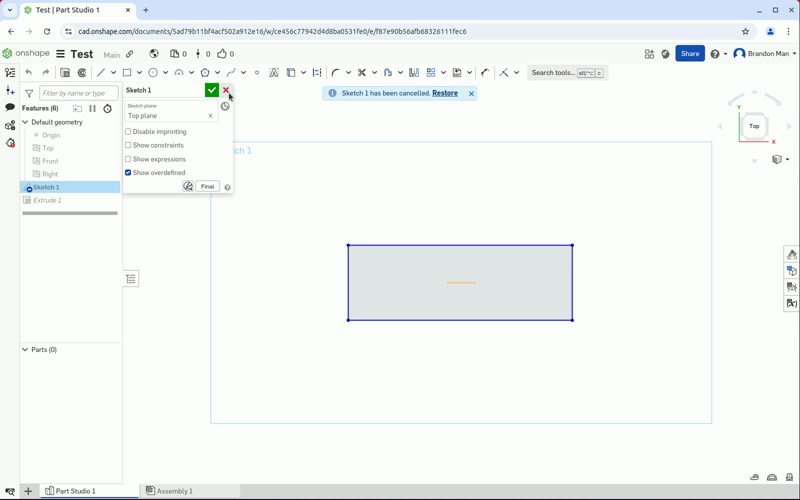
click(229, 92)
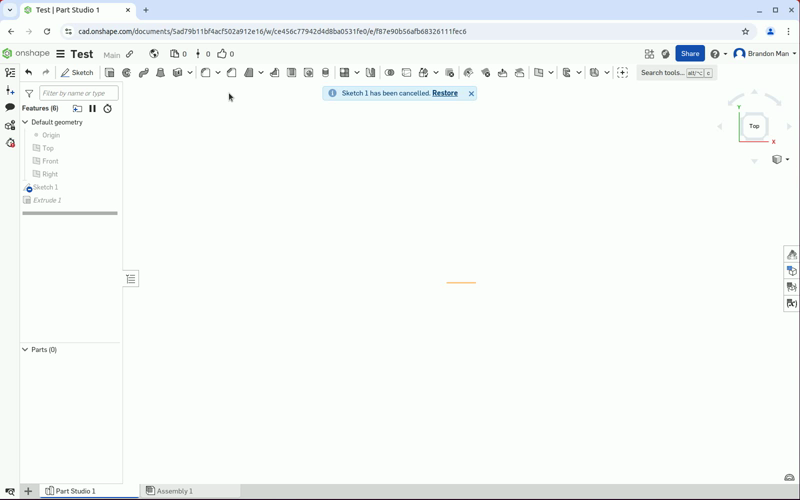
mouse_move(541, 75)
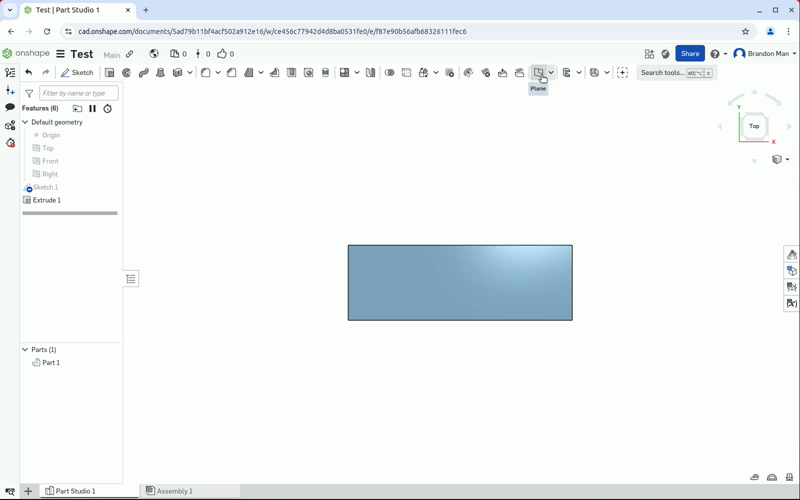
click(541, 75)
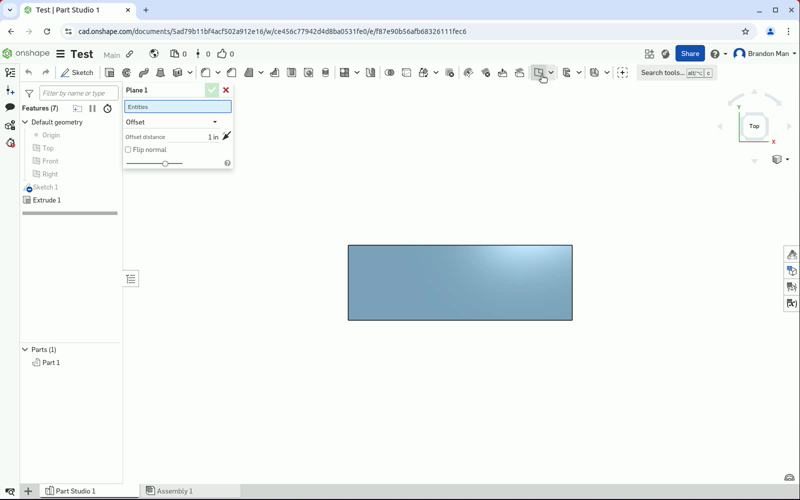
mouse_move(73, 150)
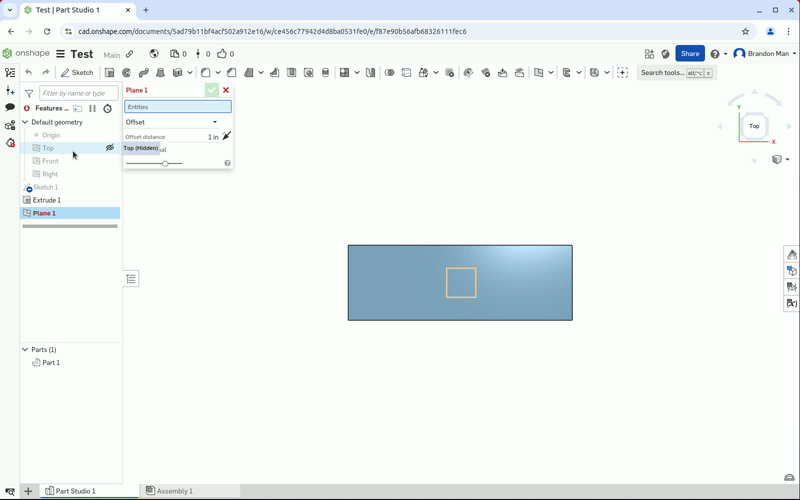
click(73, 150)
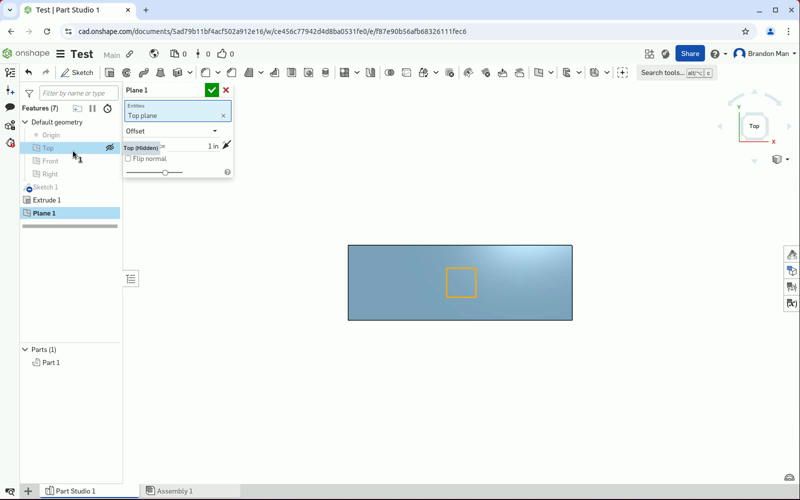
key(tab, 2)
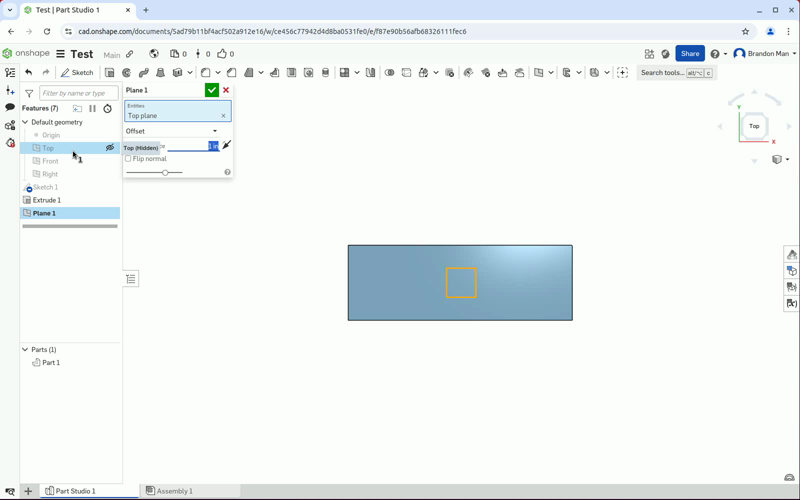
text(13.495)
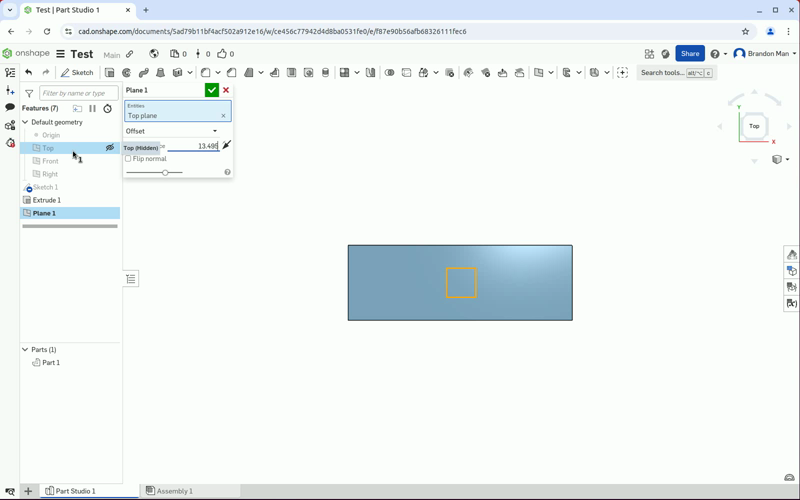
key(enter, 2)
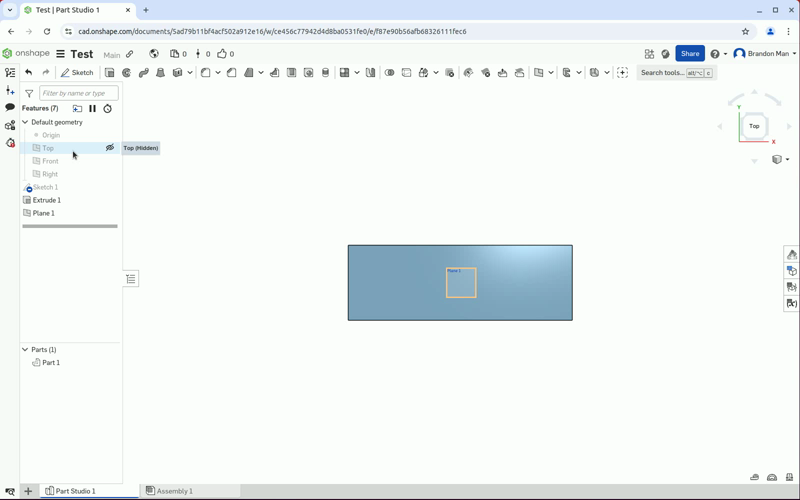
key(shift+s)
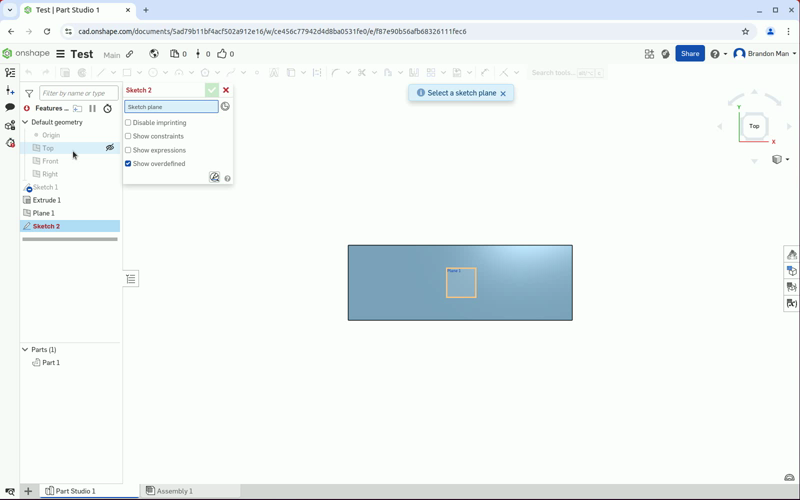
mouse_move(73, 215)
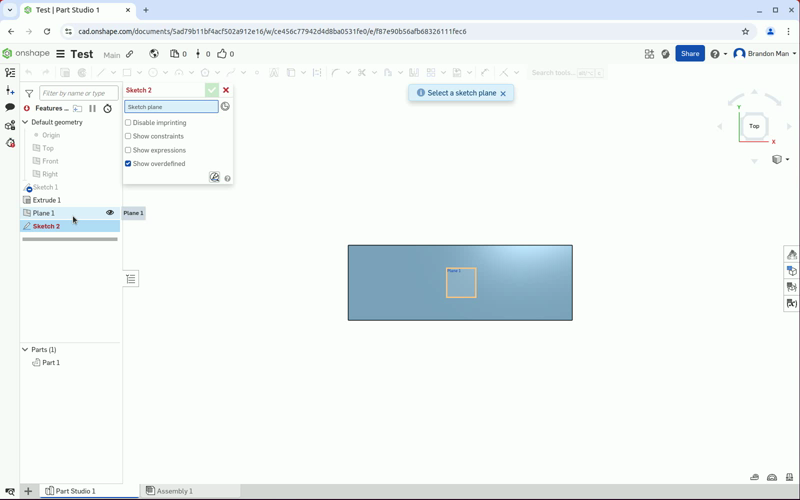
click(73, 215)
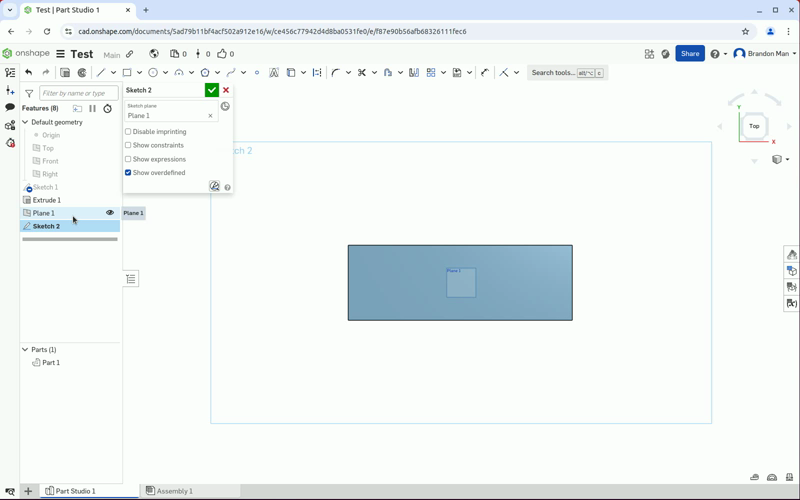
mouse_move(73, 352)
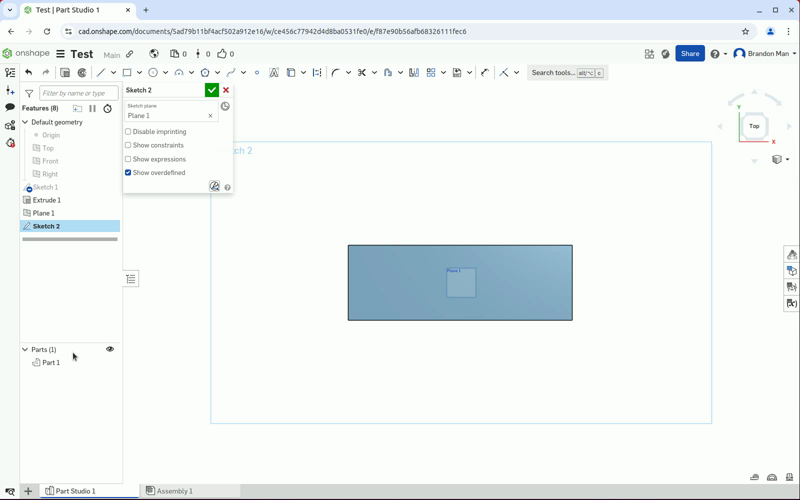
key(y)
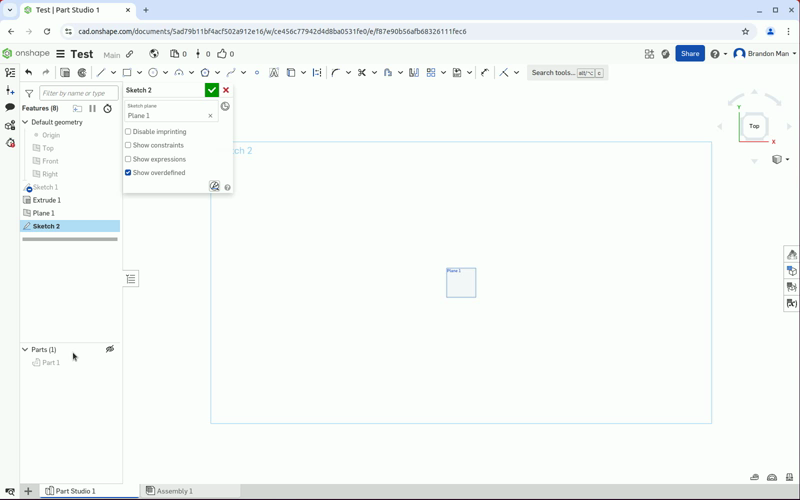
key(l)
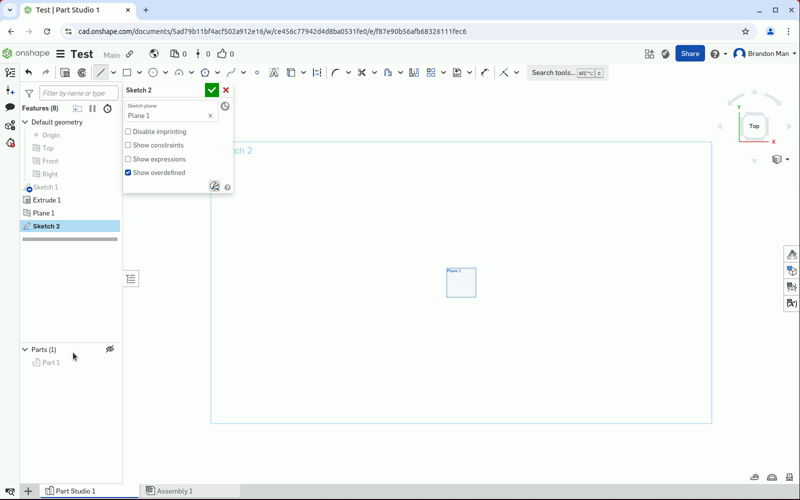
key_down(shift)
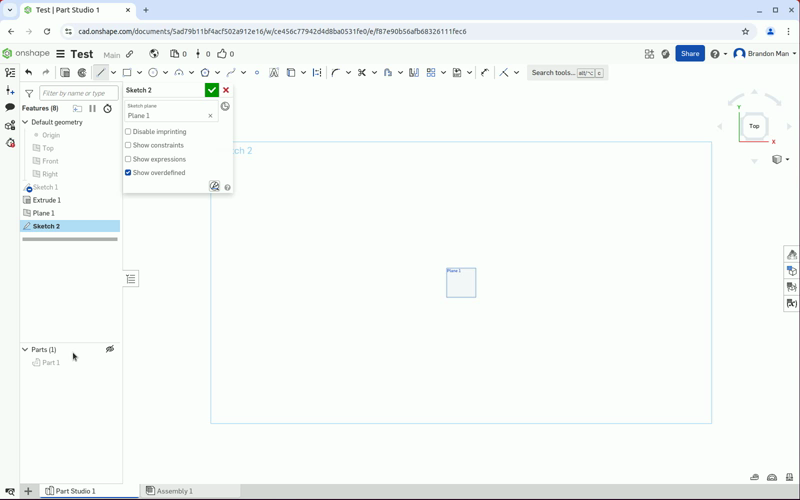
mouse_move(349, 319)
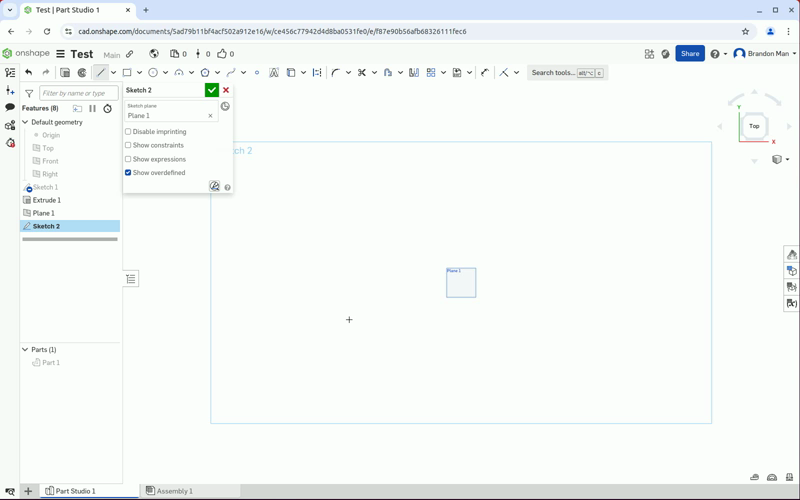
click(349, 319)
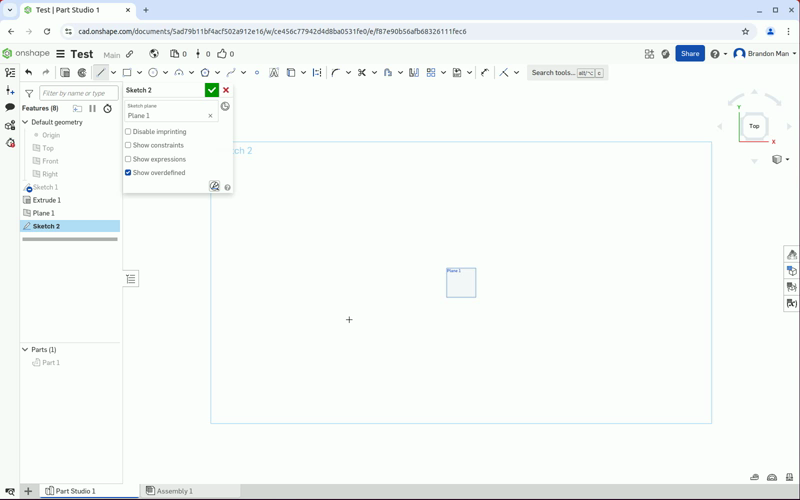
key_up(shift)
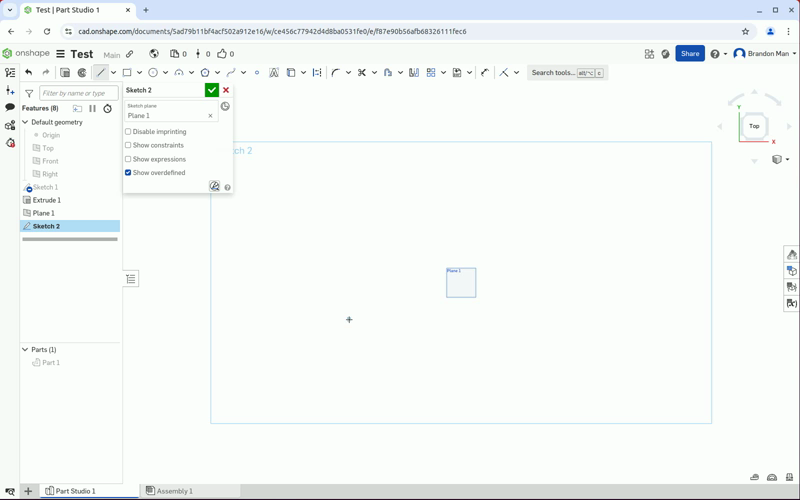
key_down(shift)
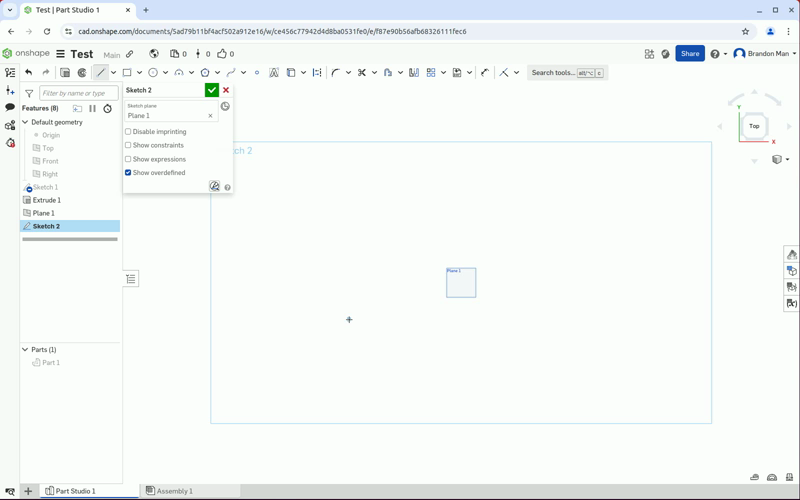
mouse_move(569, 319)
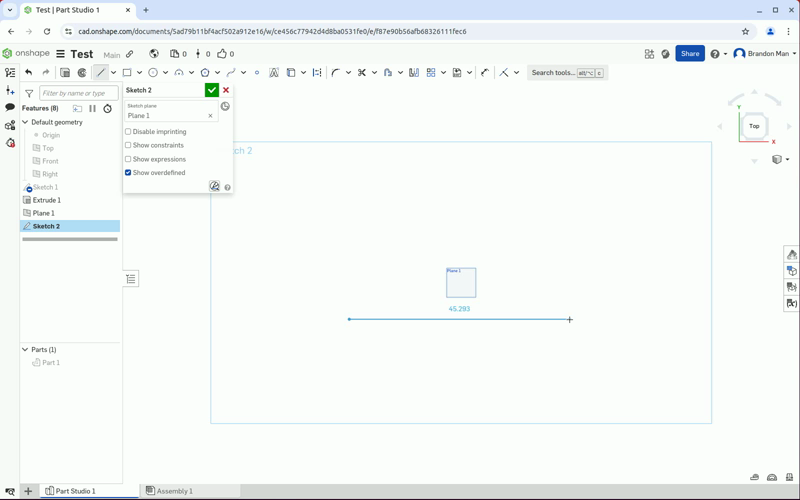
click(569, 319)
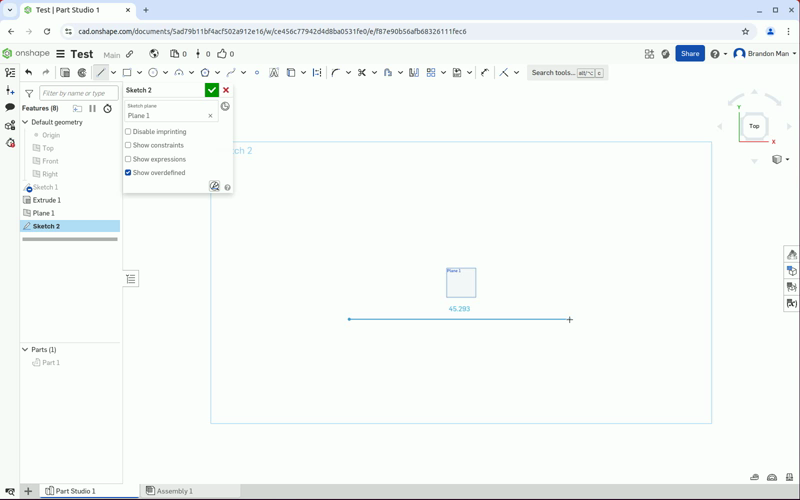
key_up(shift)
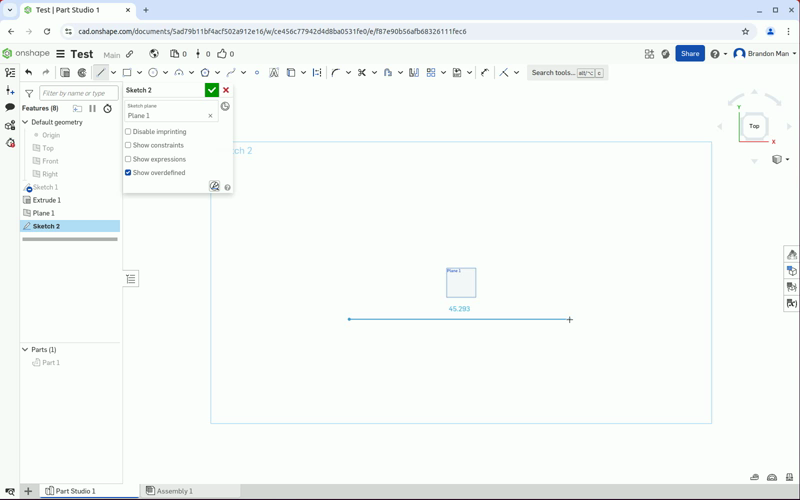
key_down(shift)
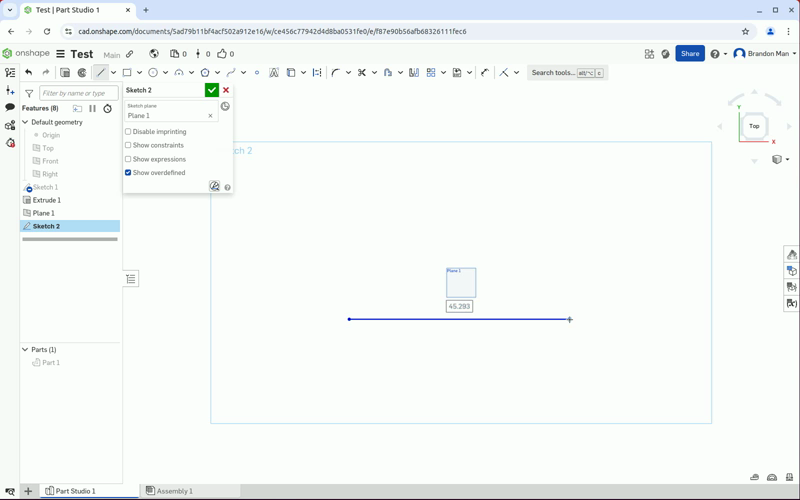
mouse_move(569, 247)
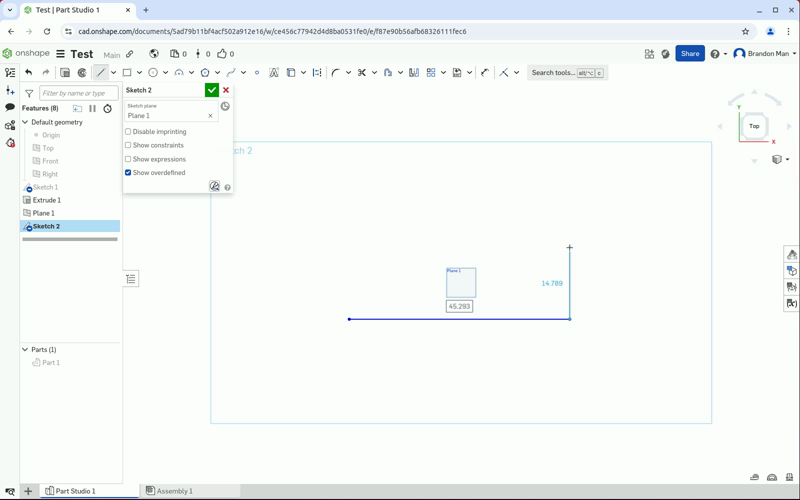
click(569, 247)
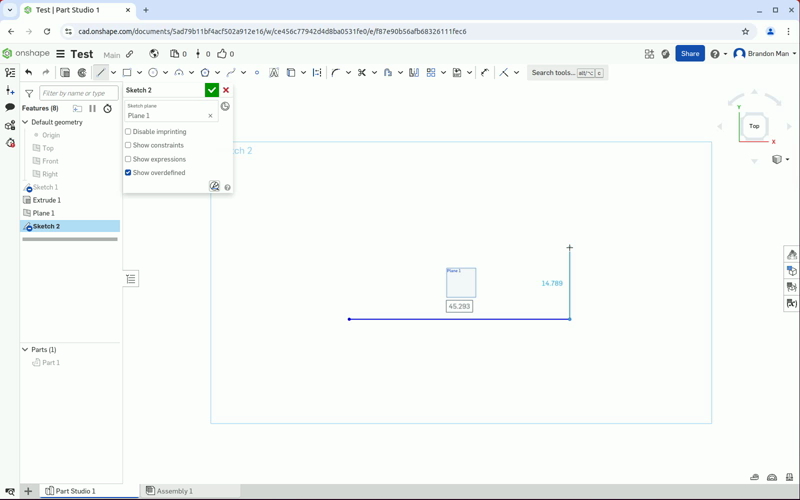
key_up(shift)
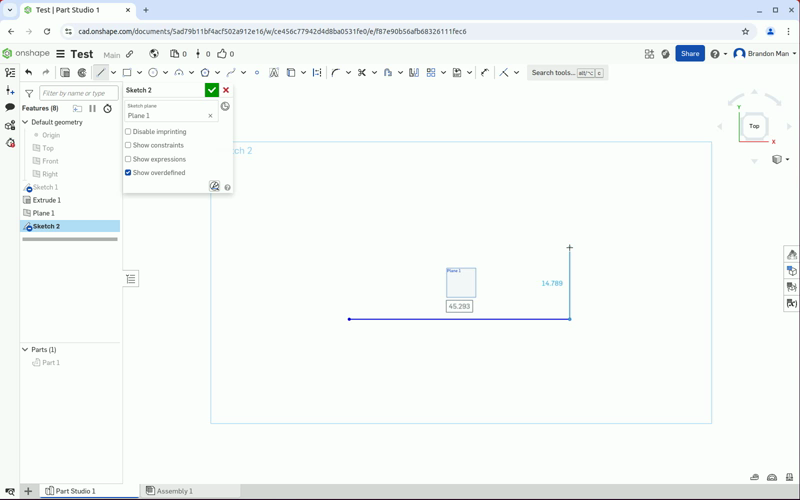
key_down(shift)
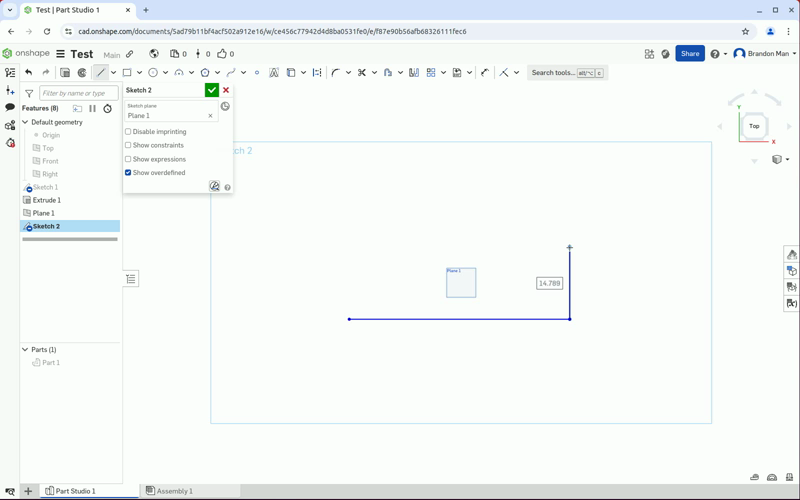
mouse_move(349, 247)
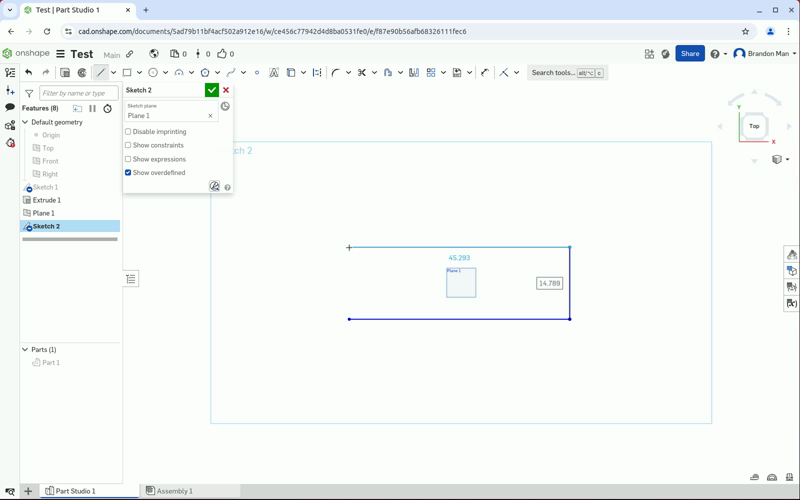
click(349, 247)
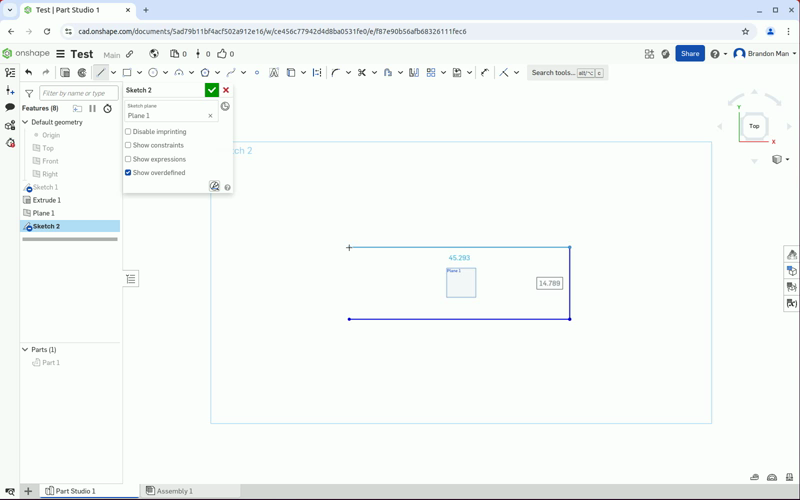
key_up(shift)
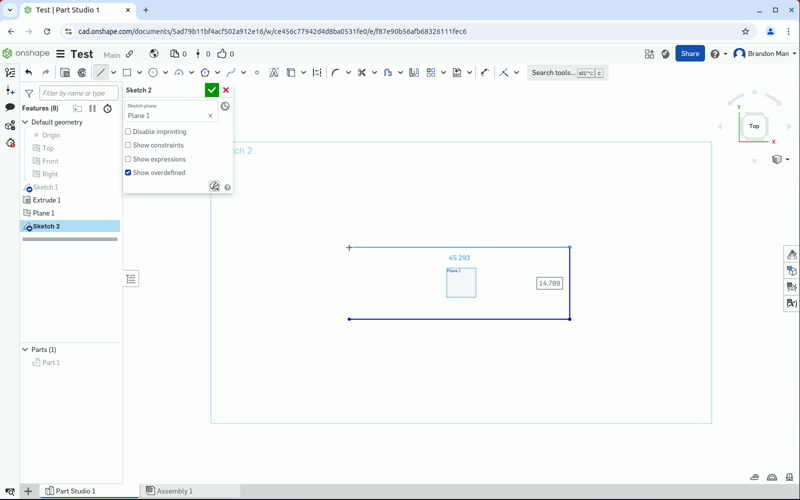
key_down(shift)
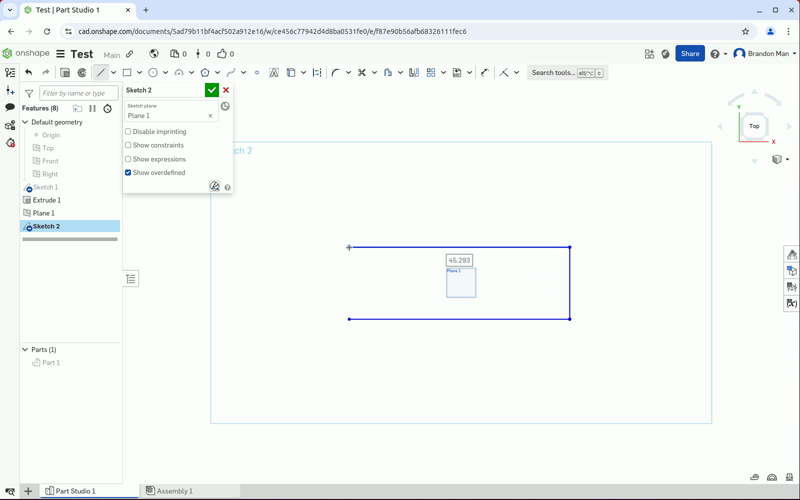
mouse_move(349, 319)
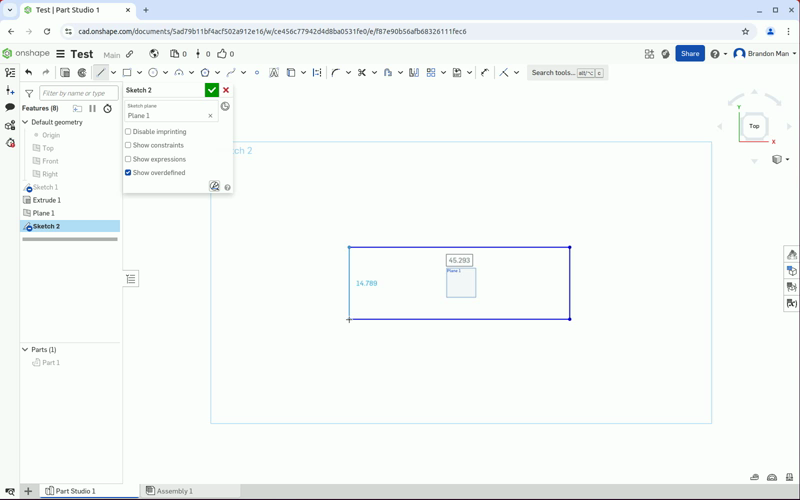
key_up(shift)
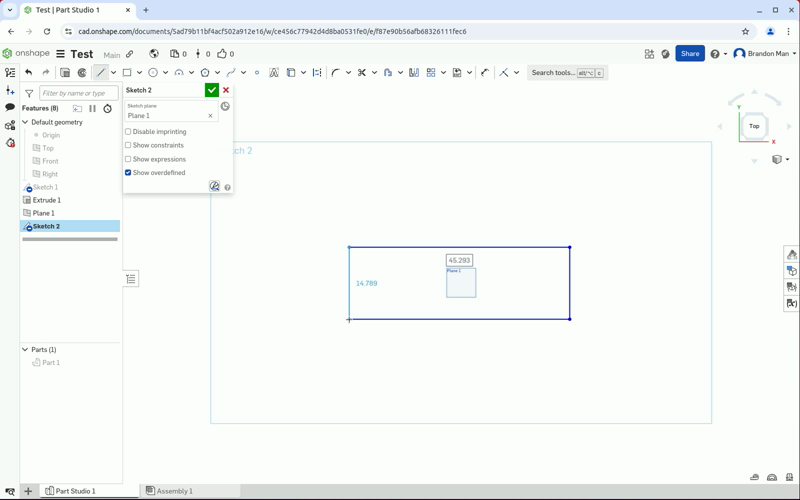
click(349, 319)
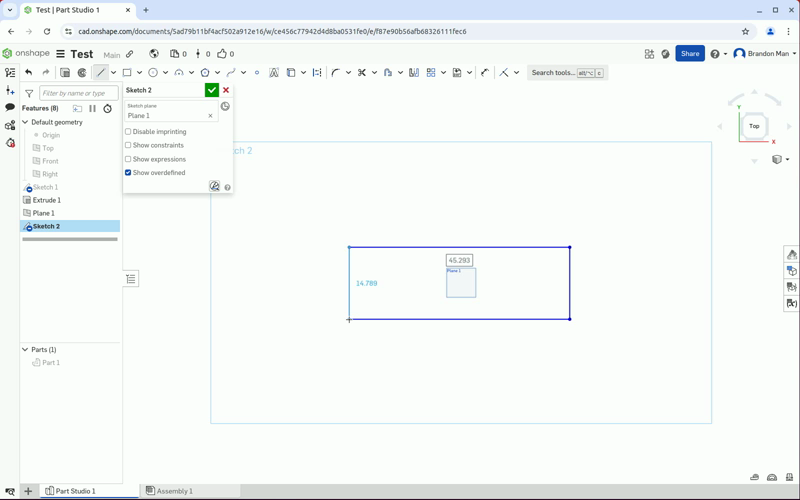
key(esc)
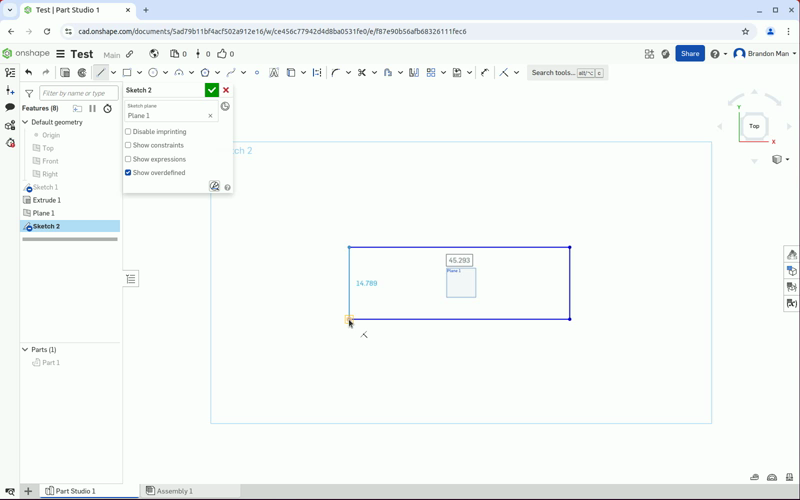
mouse_move(372, 281)
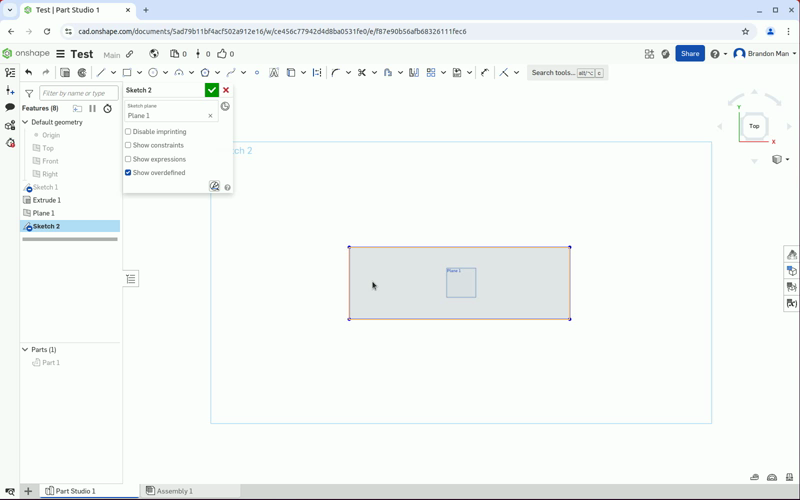
click(372, 281)
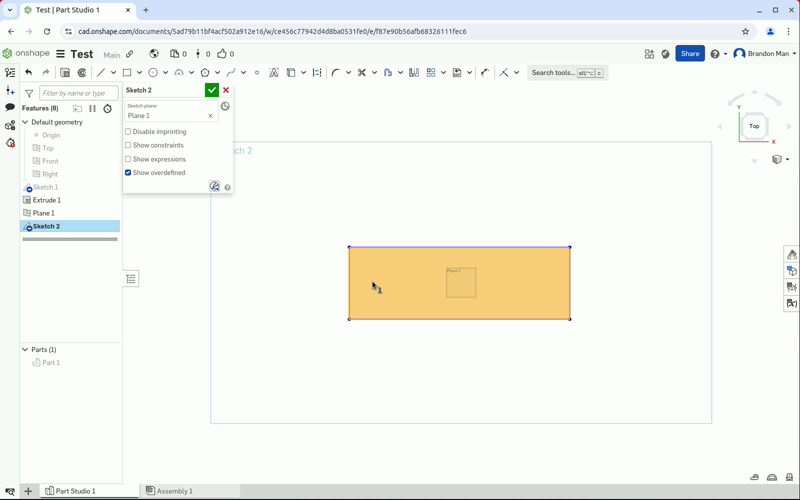
mouse_move(73, 352)
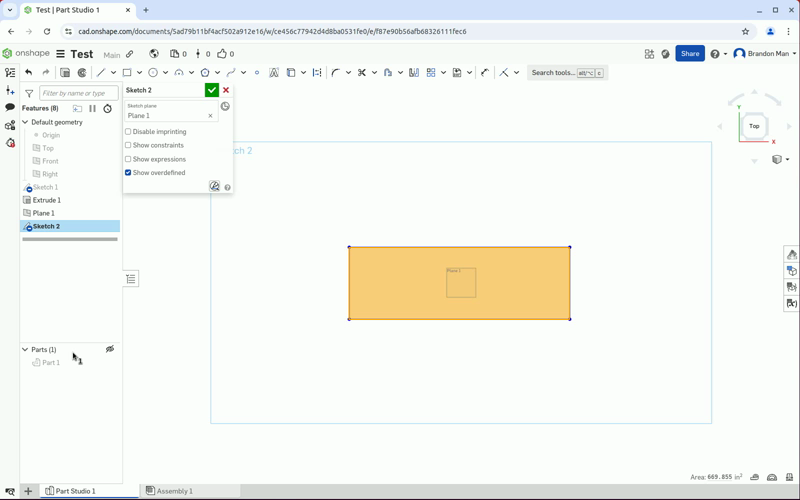
key(shift+y)
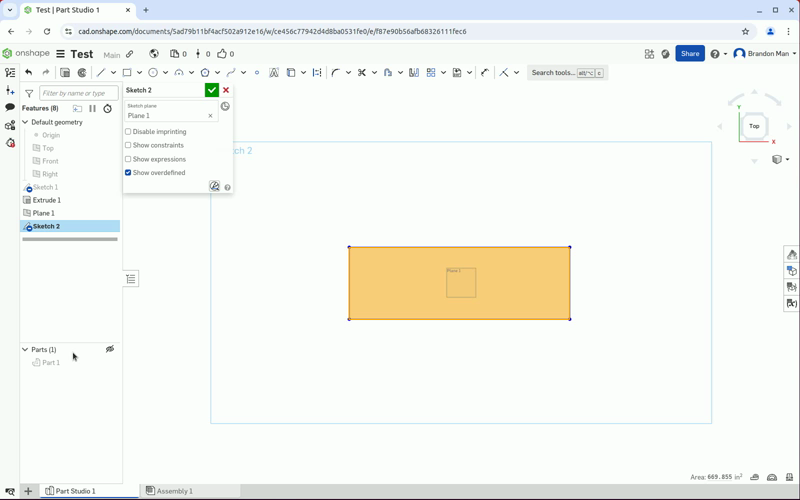
key(shift+e)
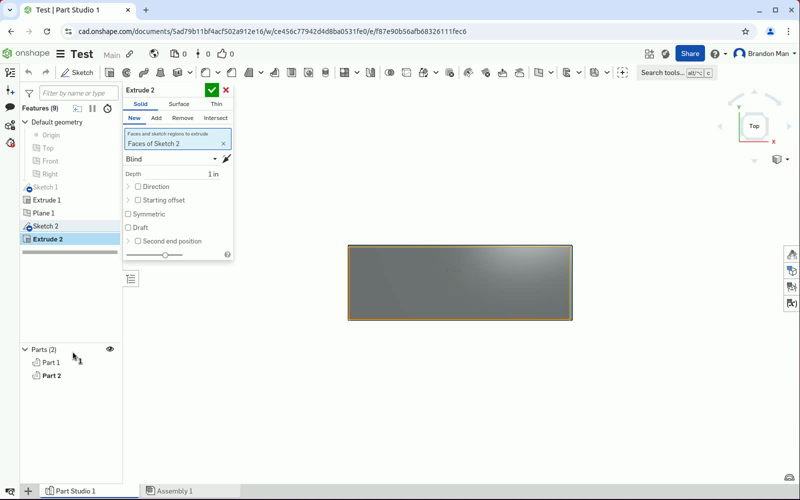
mouse_move(143, 106)
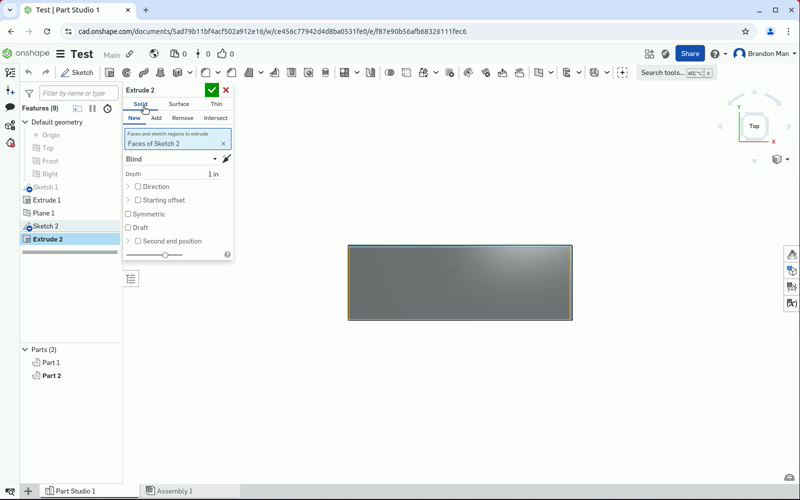
click(143, 106)
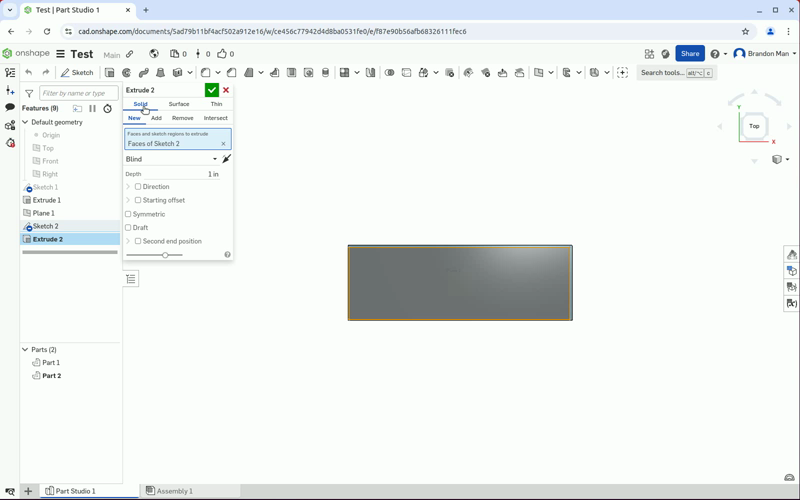
mouse_move(186, 120)
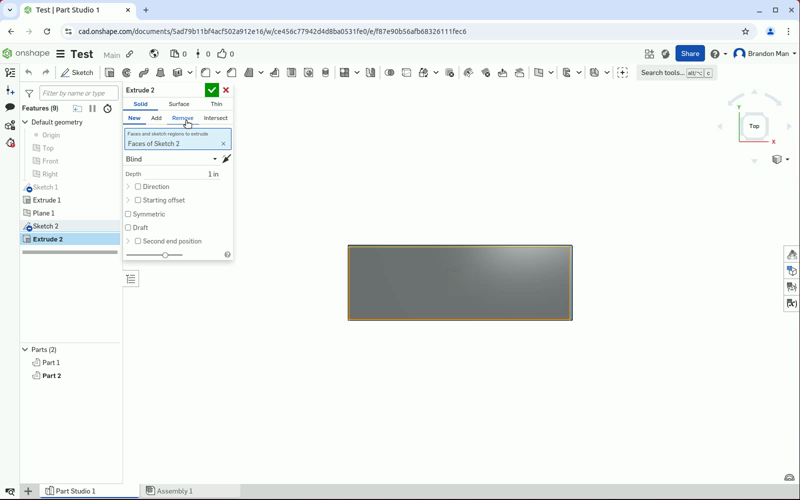
click(186, 120)
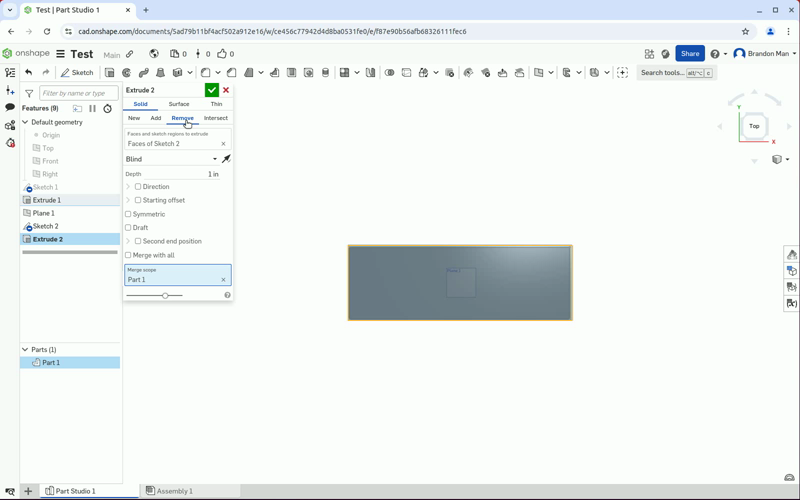
key(tab, 4)
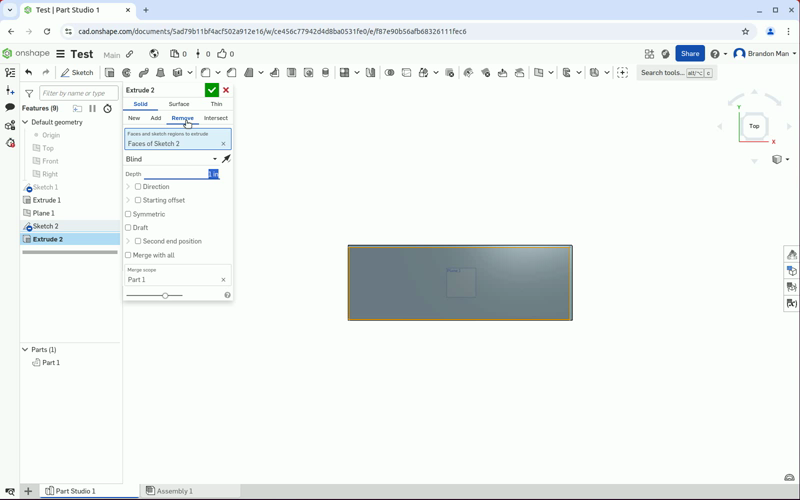
text(13.239)
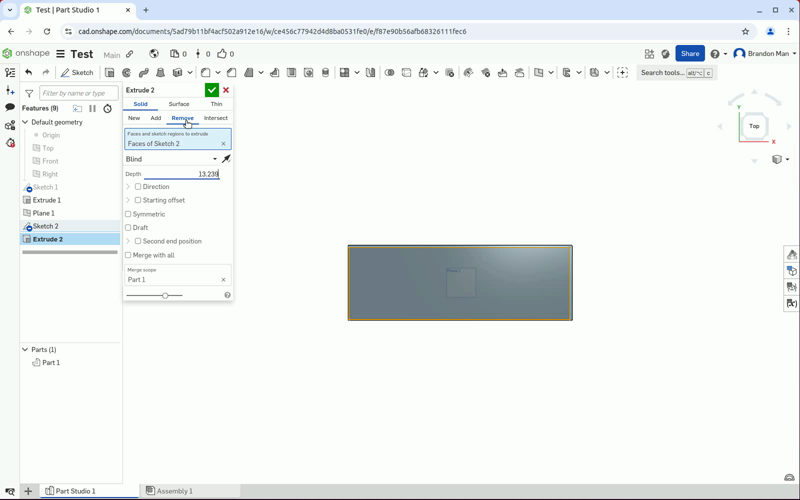
key(tab, 6)
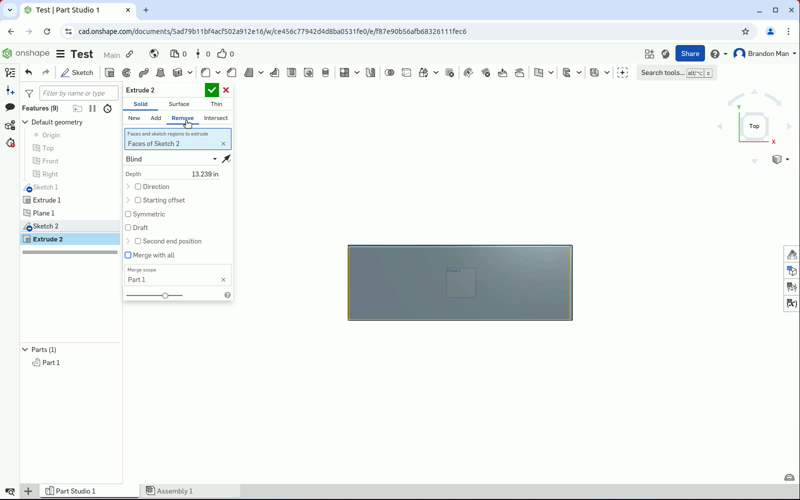
key(space)
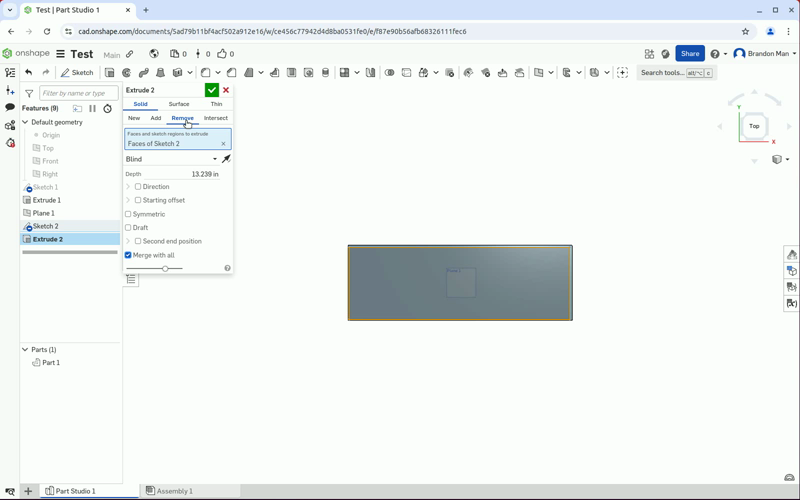
key(enter)
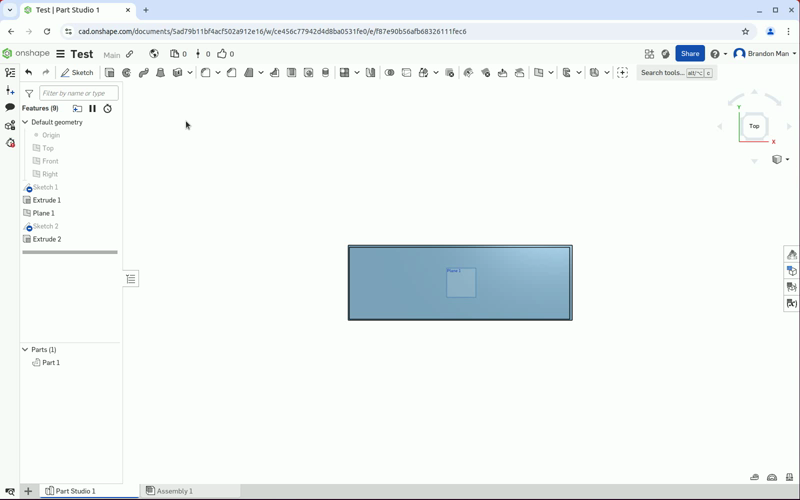
key(shift+h)
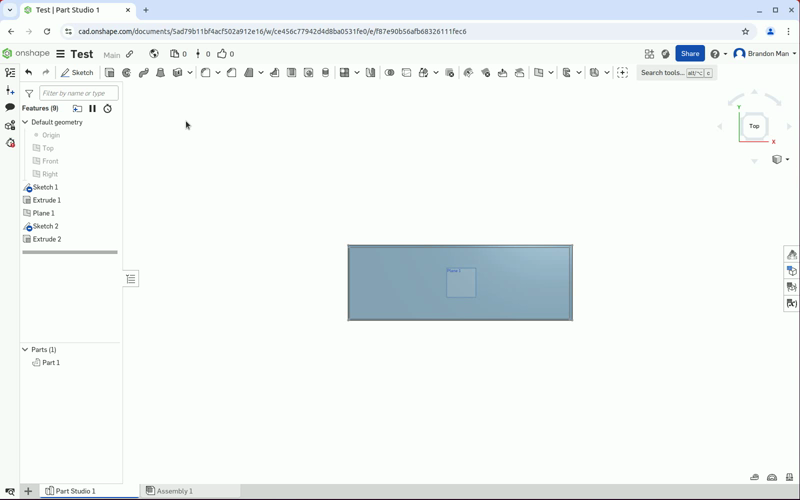
key(shift+h)
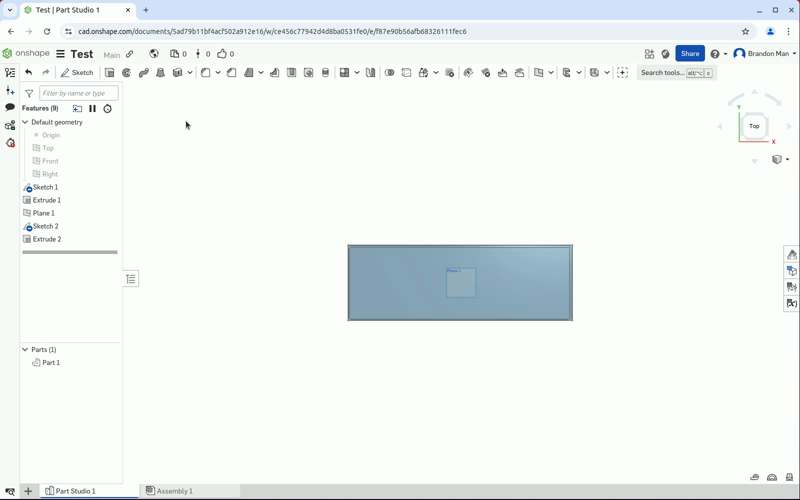
key(shift+7)
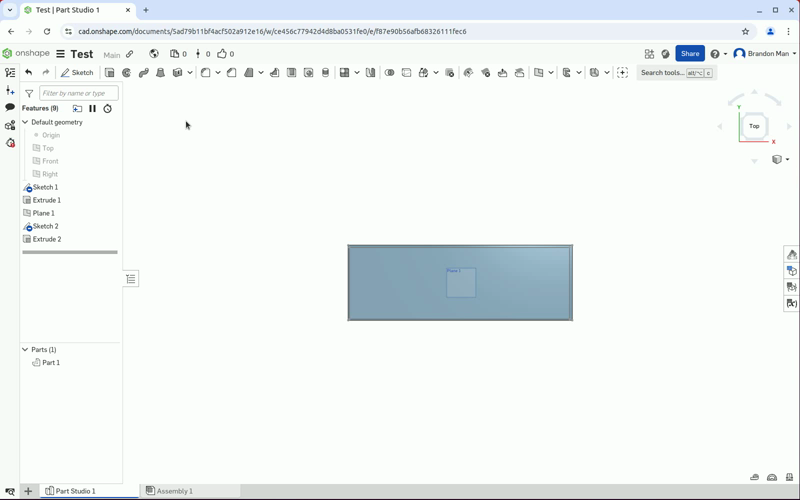
key(up, 3)
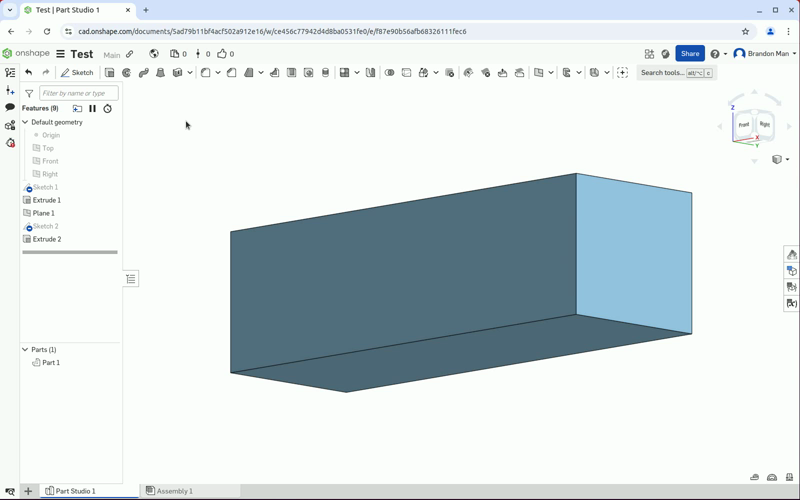
key(left, 3)
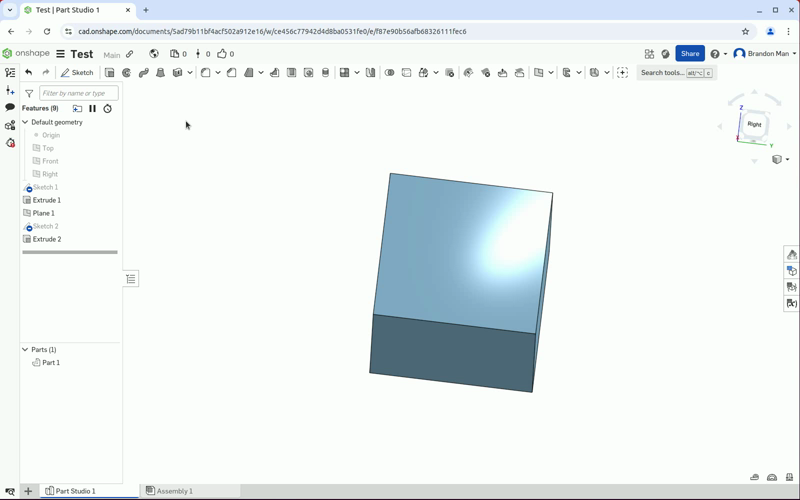
key(right, 3)
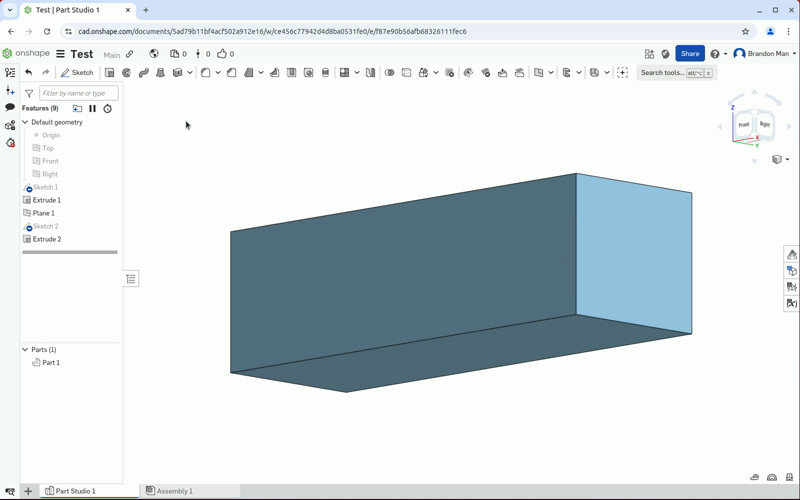
key(down, 3)
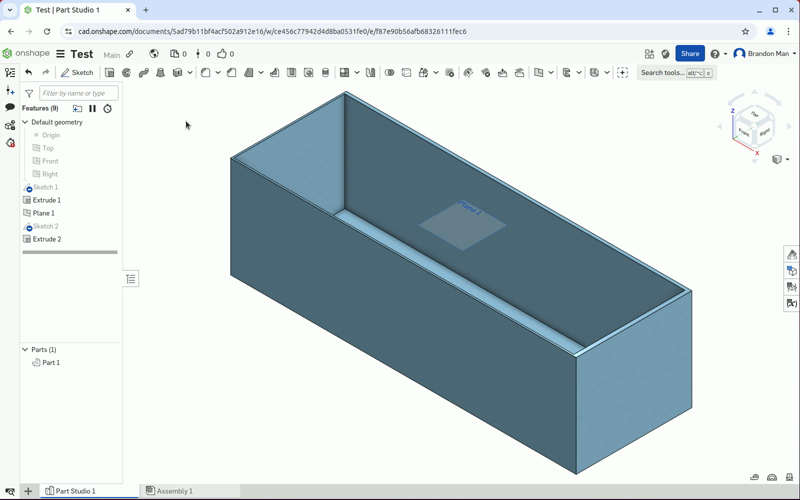
mouse_move(73, 189)
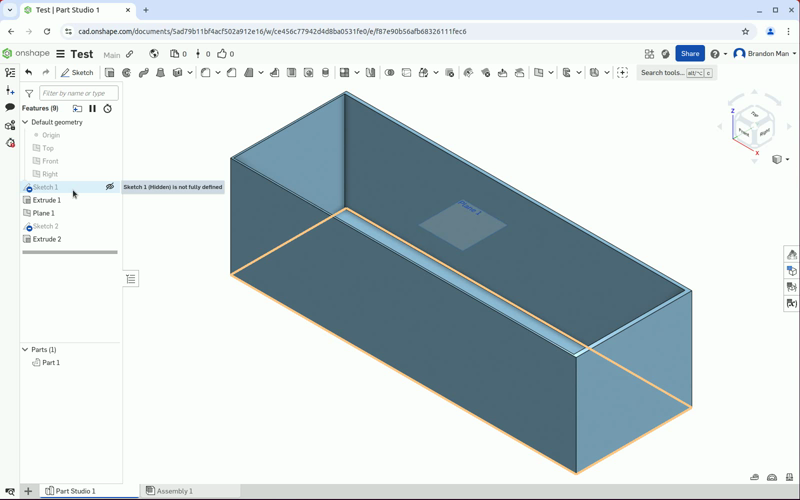
click(73, 189)